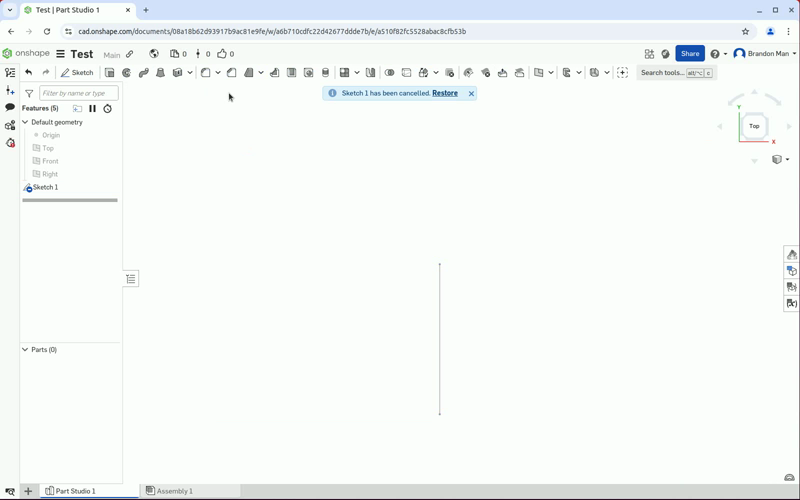
key(shift+h)
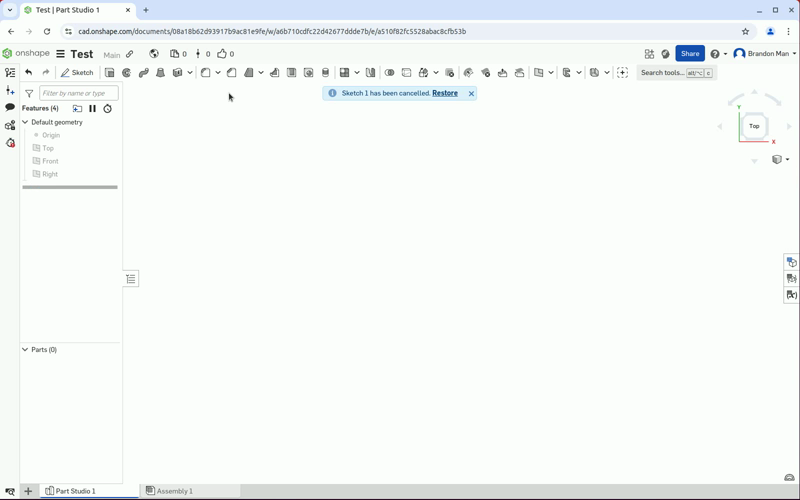
mouse_move(73, 352)
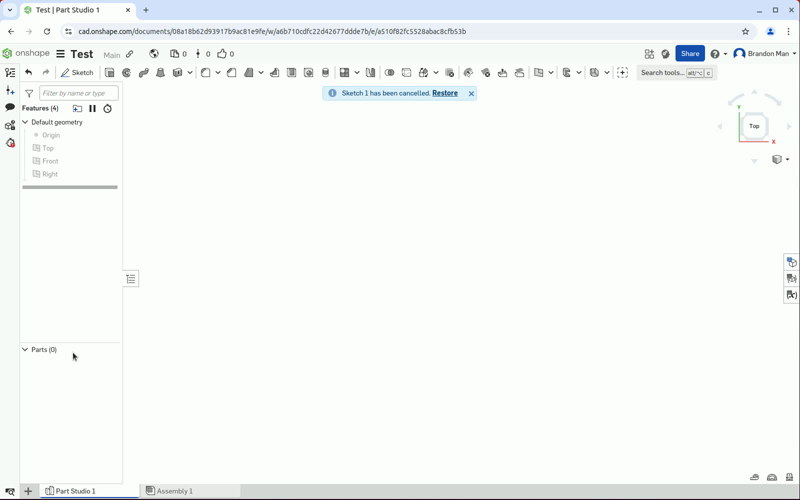
key(y)
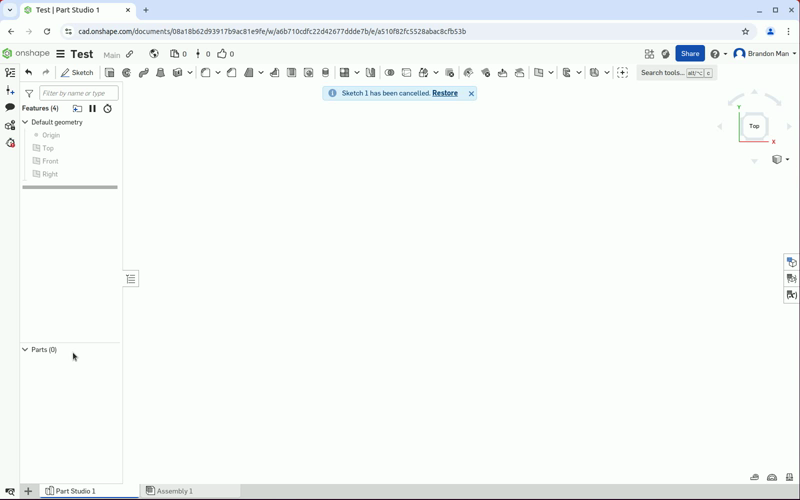
key(shift+p)
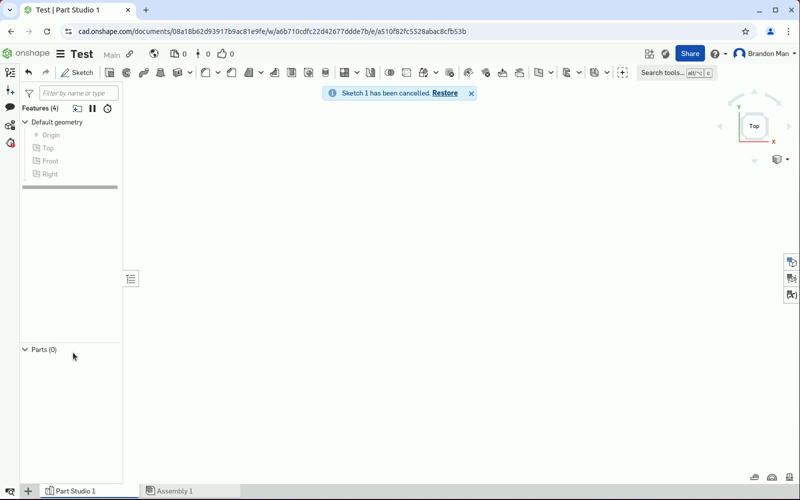
key(space)
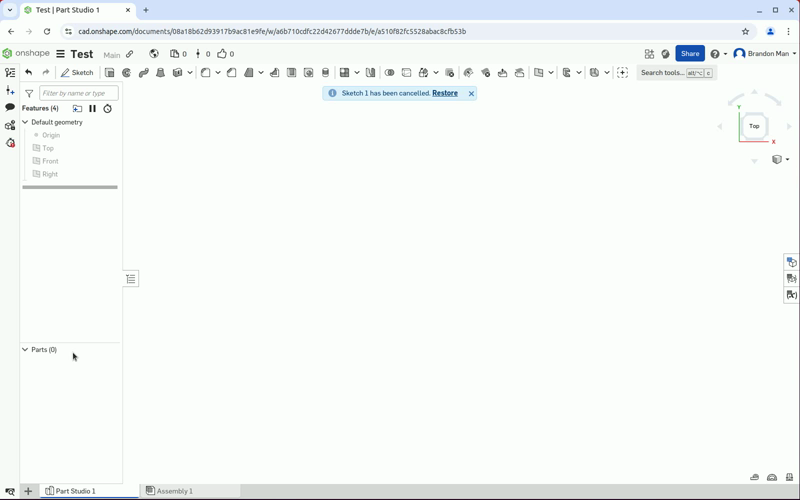
key_down(shift)
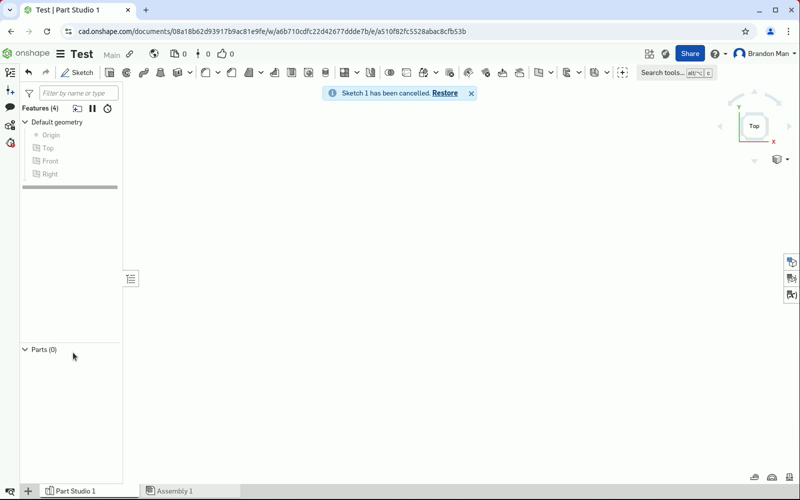
key(up)
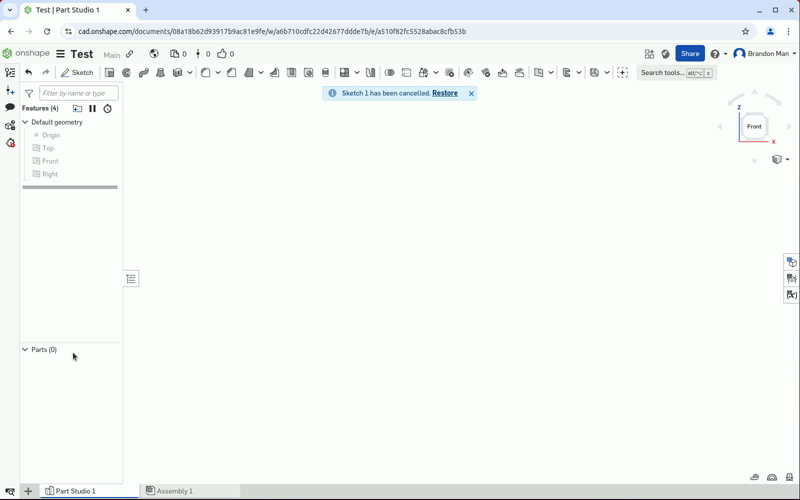
key_up(shift)
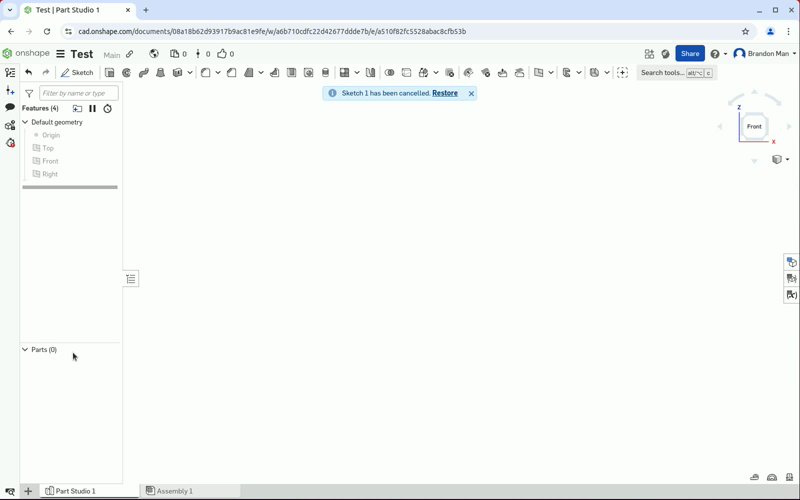
mouse_move(73, 352)
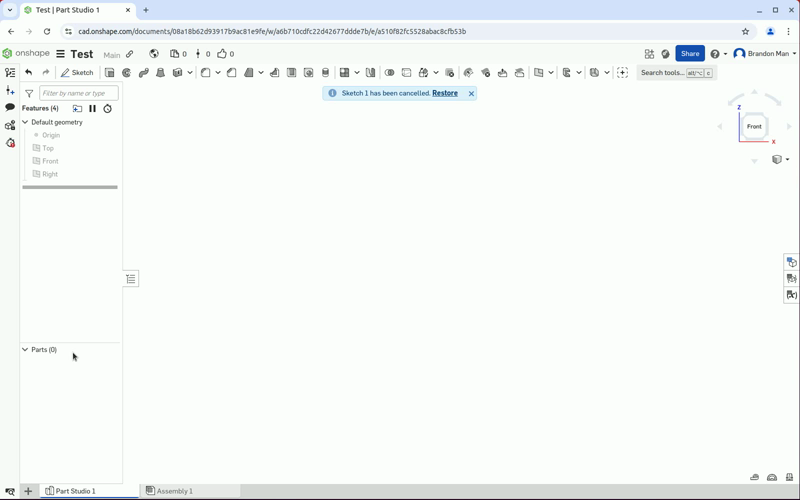
key(shift+y)
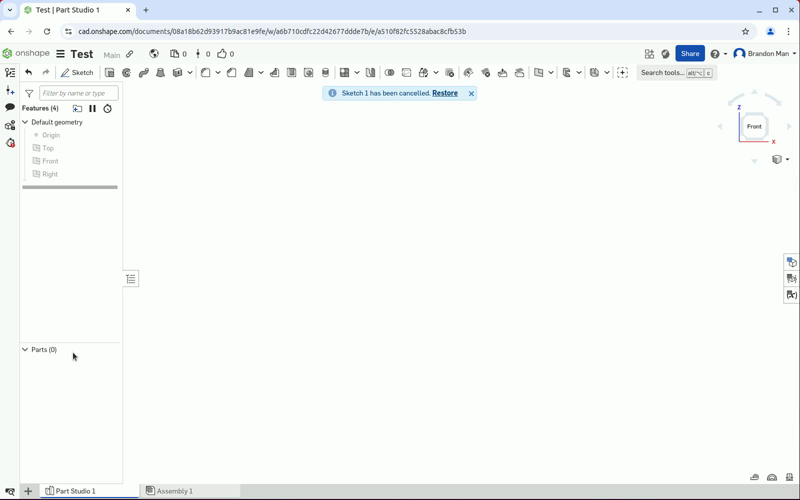
key(shift+s)
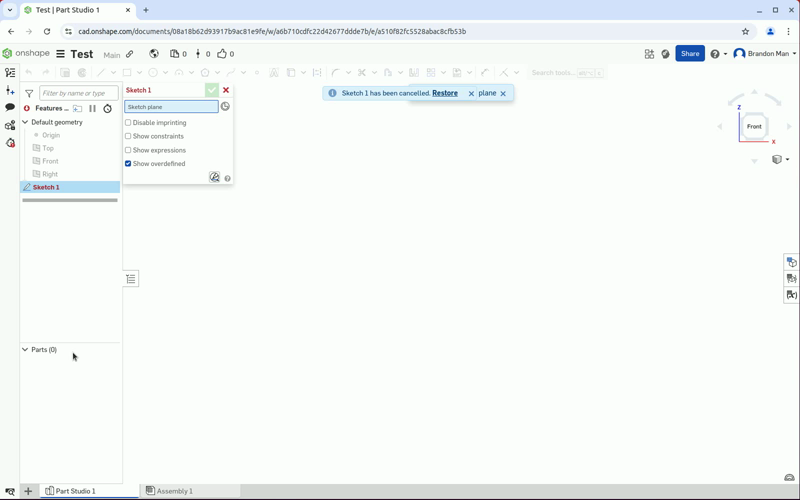
mouse_move(73, 163)
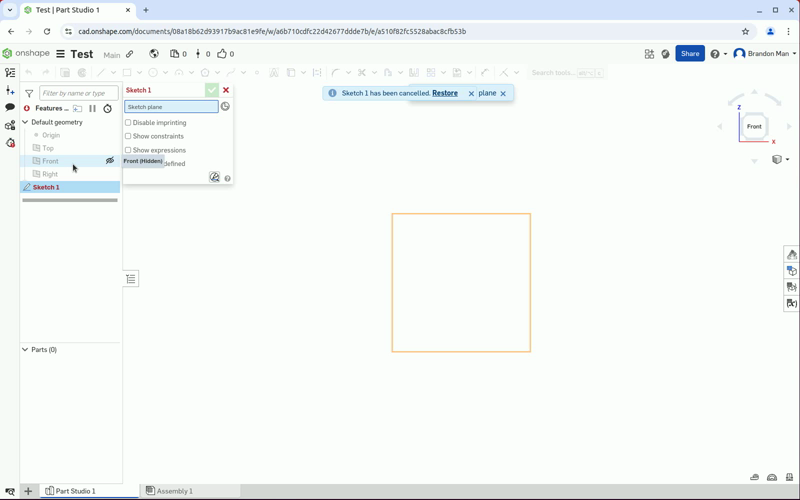
click(73, 163)
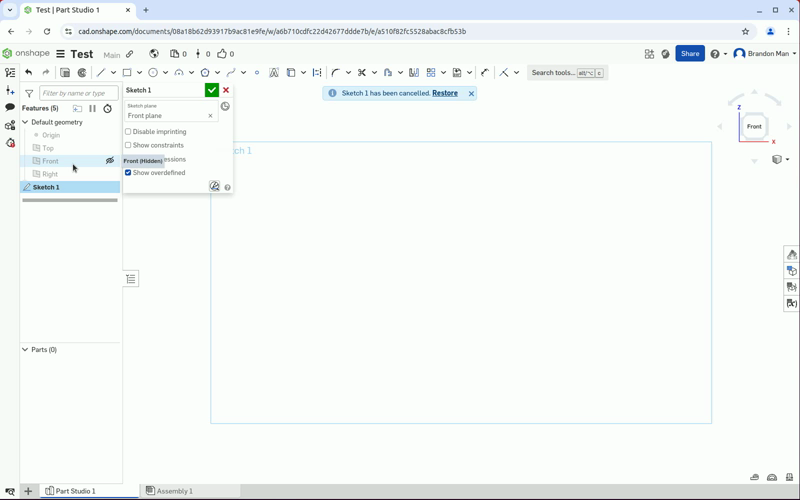
mouse_move(73, 352)
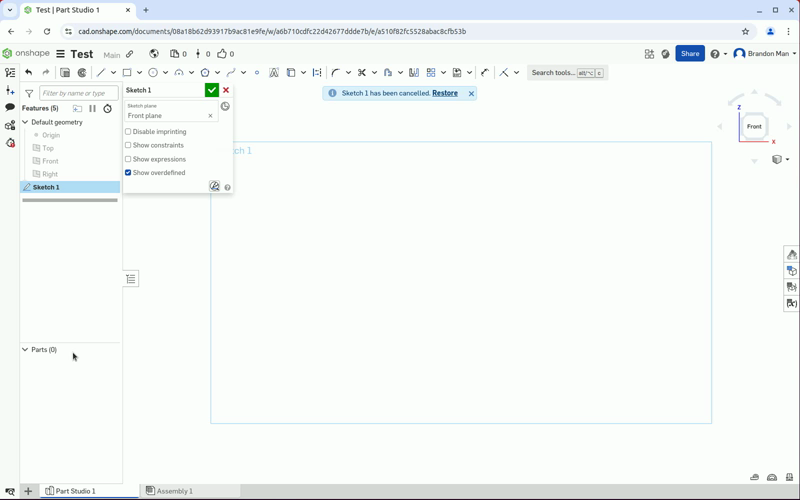
key(y)
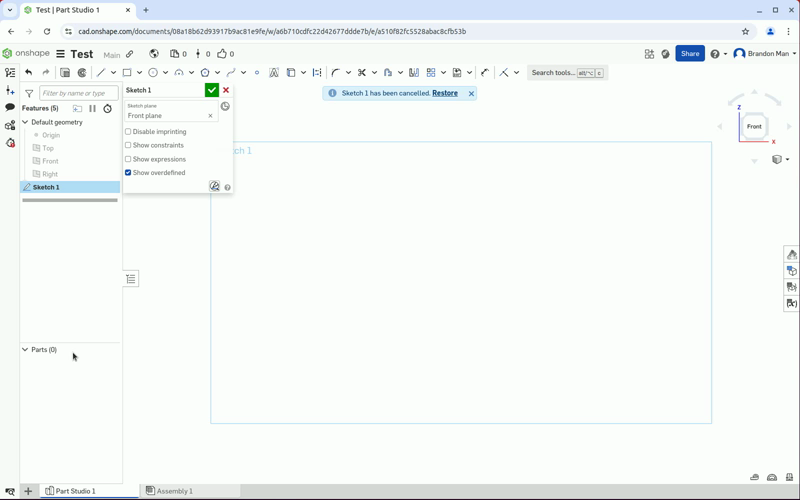
key(c)
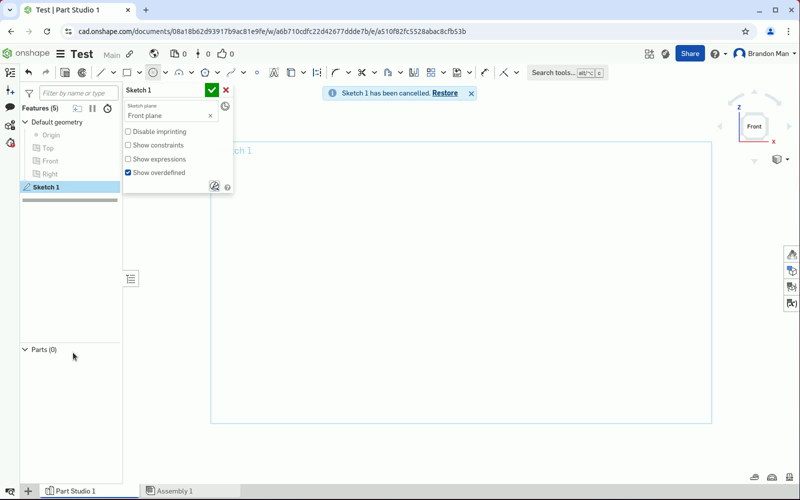
key_down(shift)
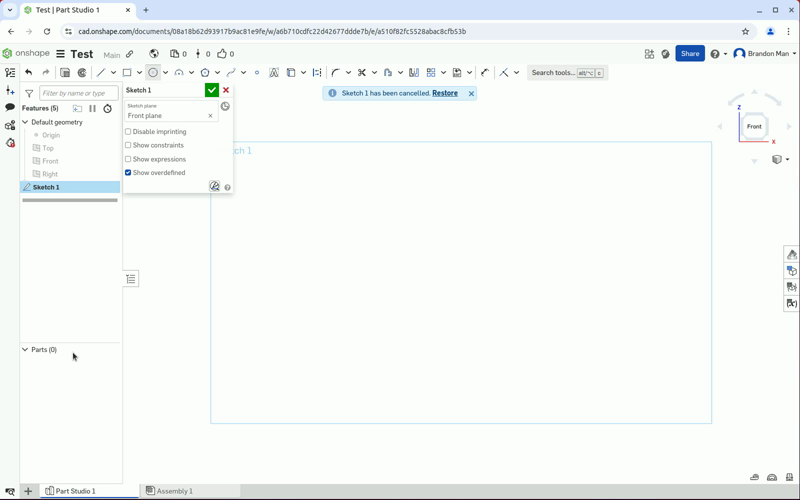
mouse_move(461, 282)
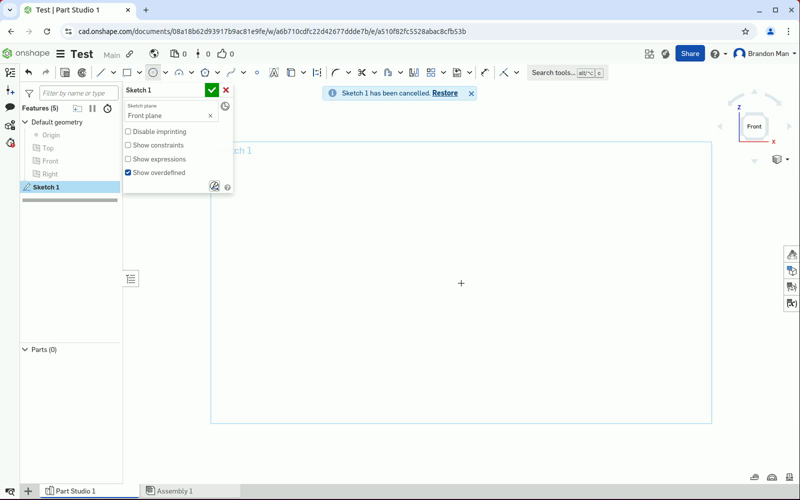
click(461, 282)
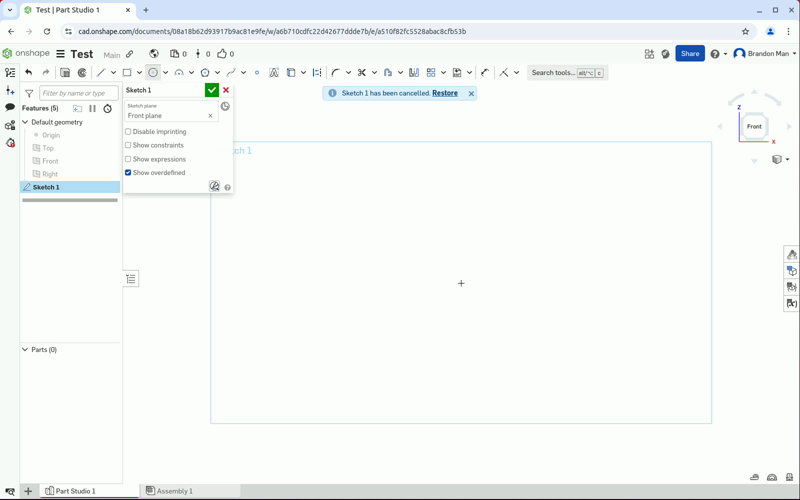
key_up(shift)
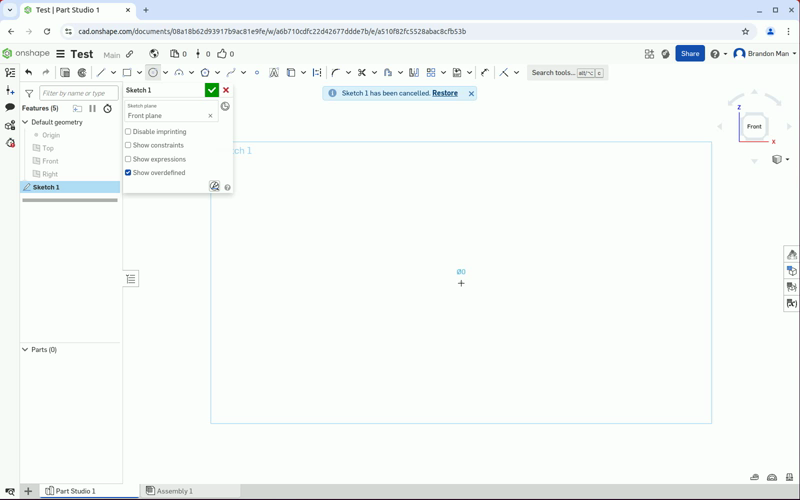
mouse_move(518, 282)
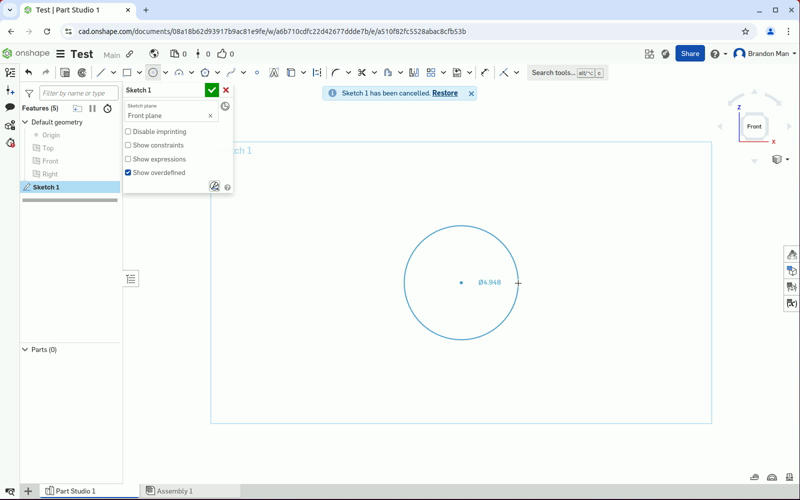
click(518, 282)
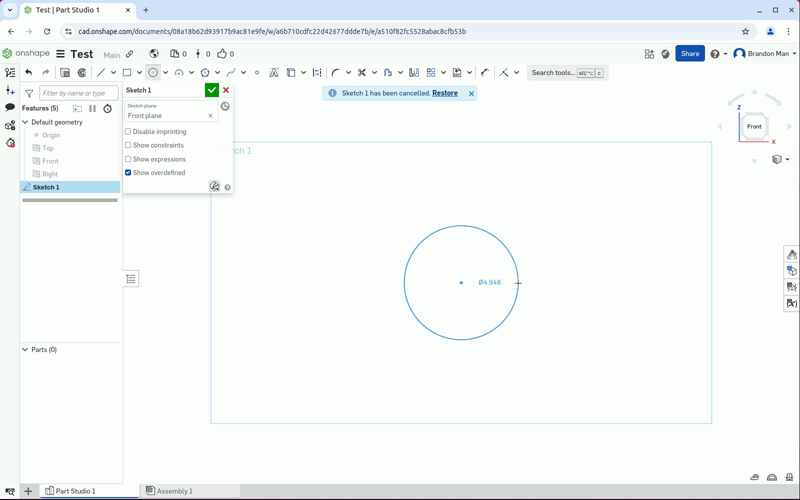
key(esc)
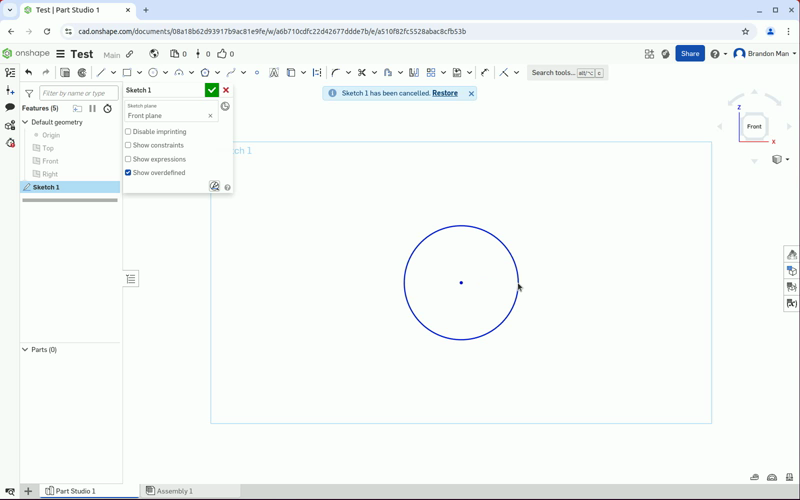
key(c)
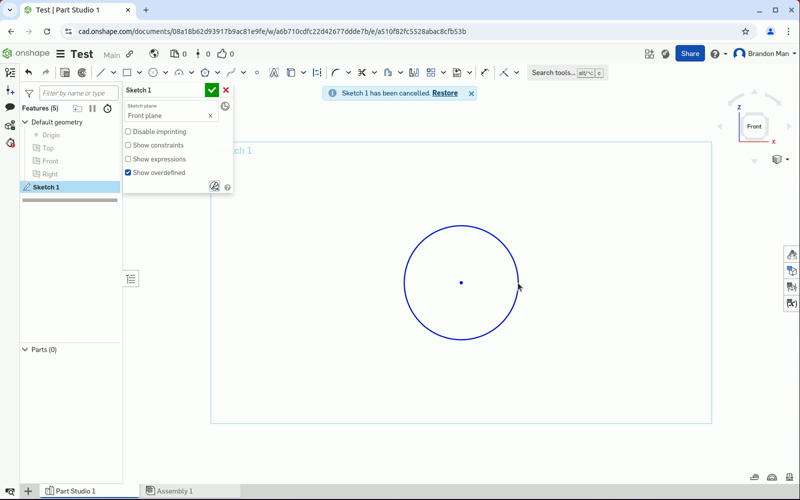
key_down(shift)
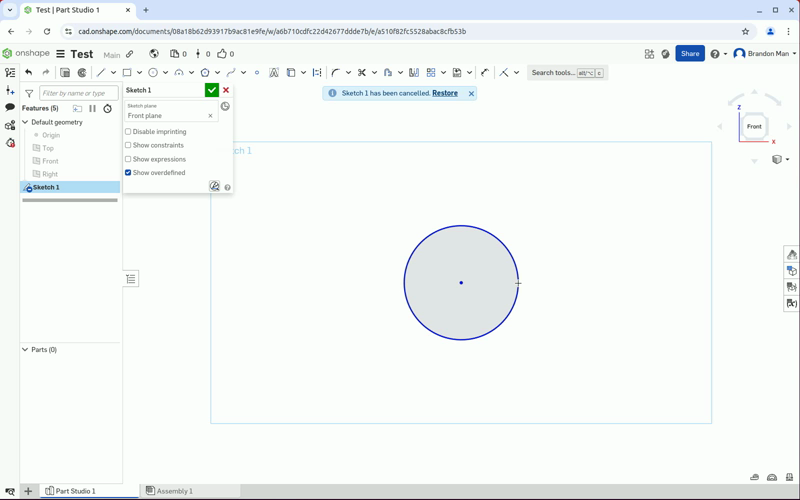
mouse_move(461, 282)
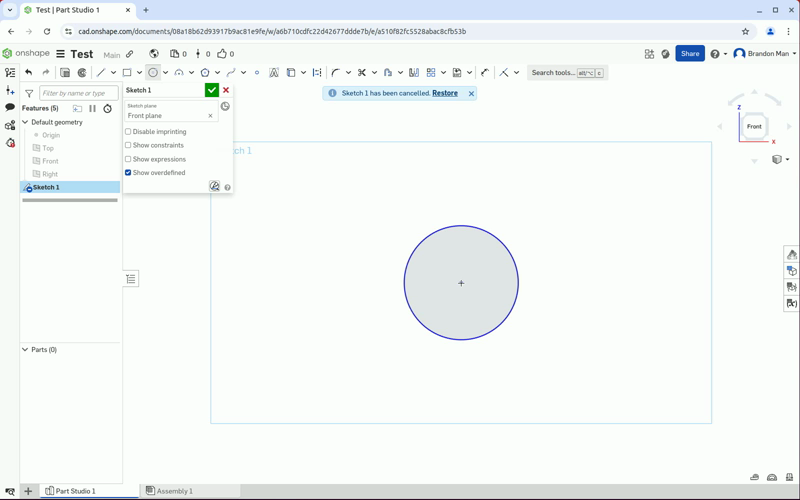
click(461, 282)
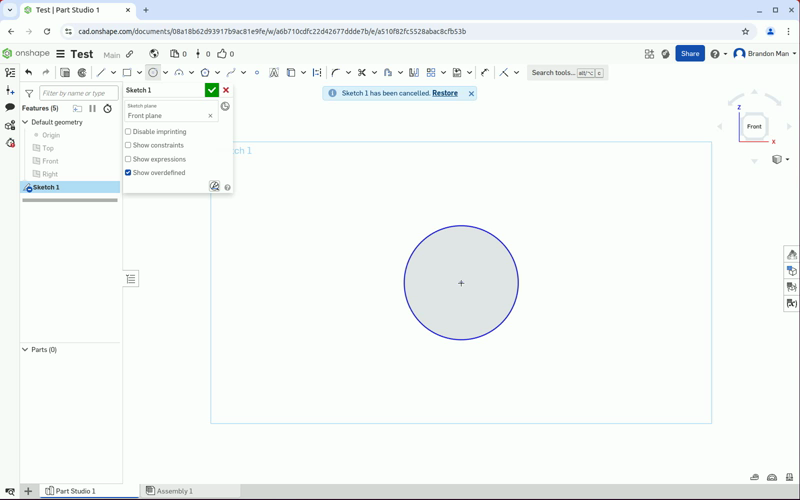
key_up(shift)
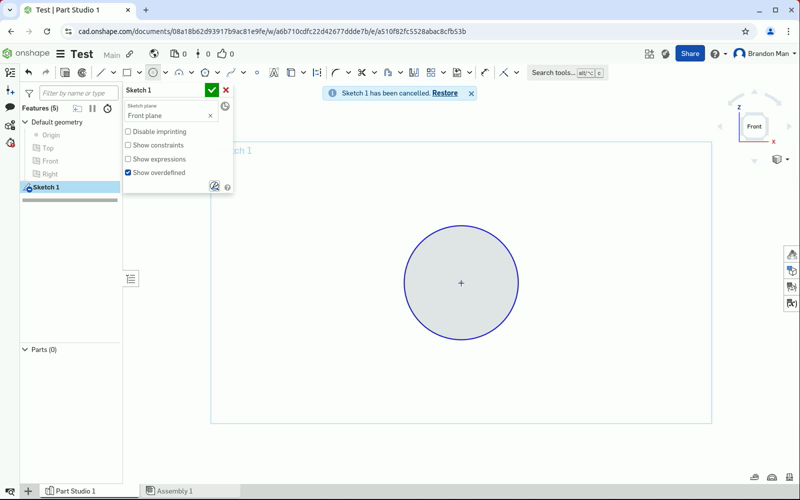
mouse_move(506, 282)
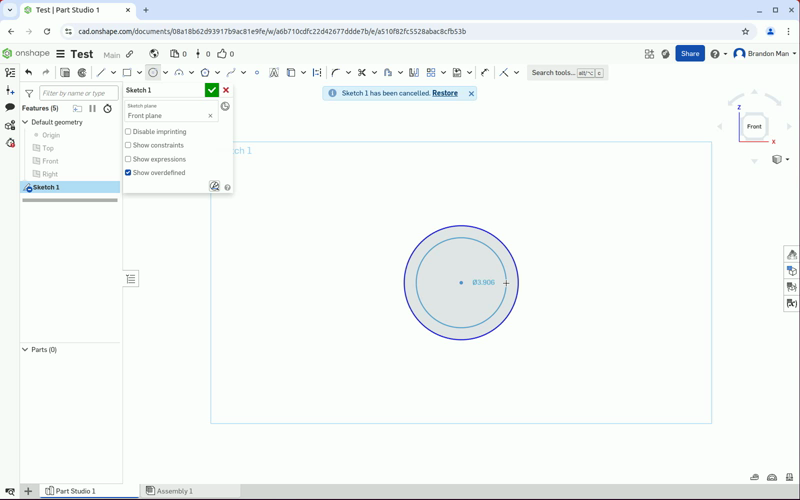
click(506, 282)
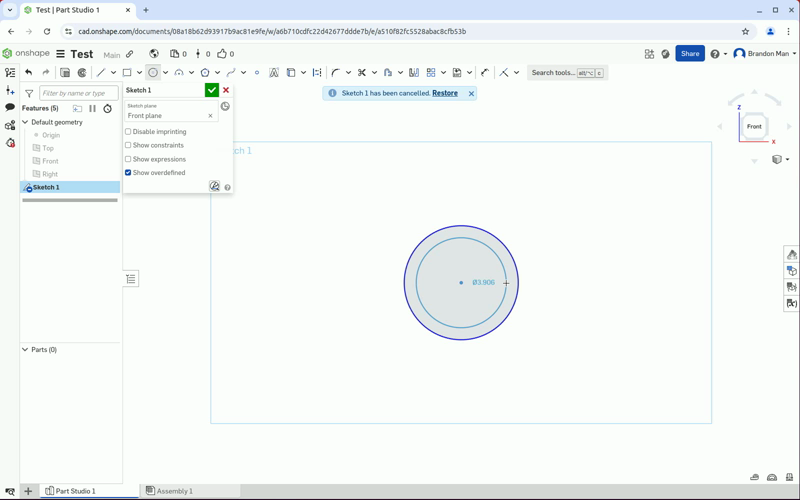
key(esc)
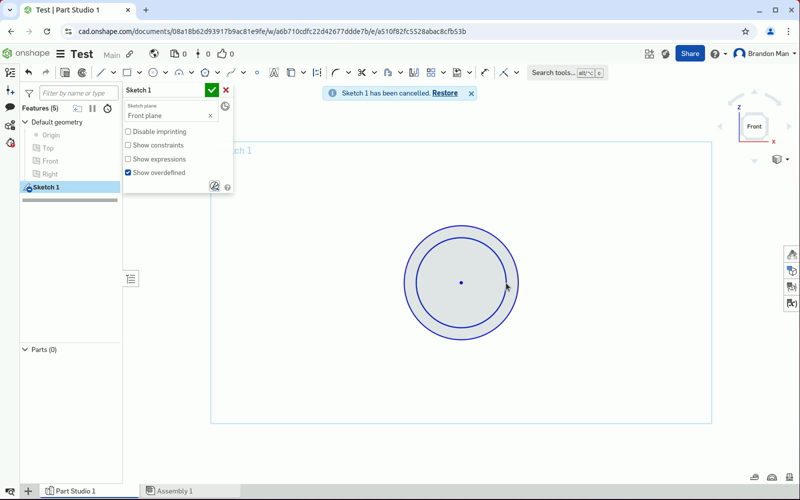
mouse_move(462, 231)
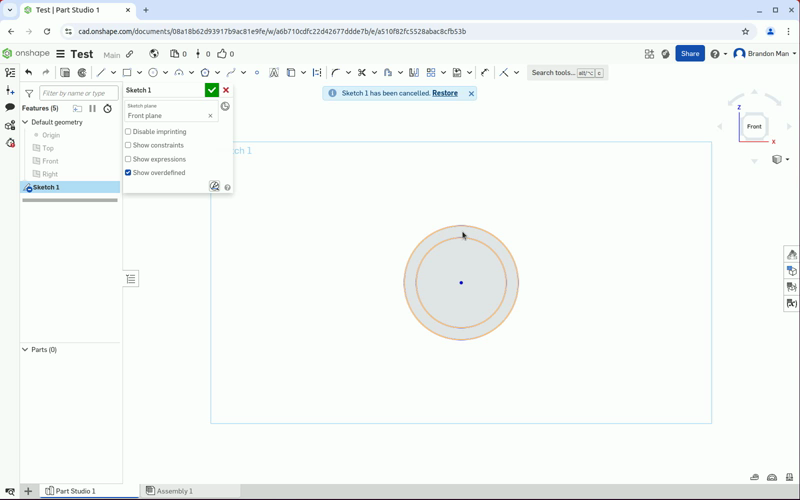
click(462, 231)
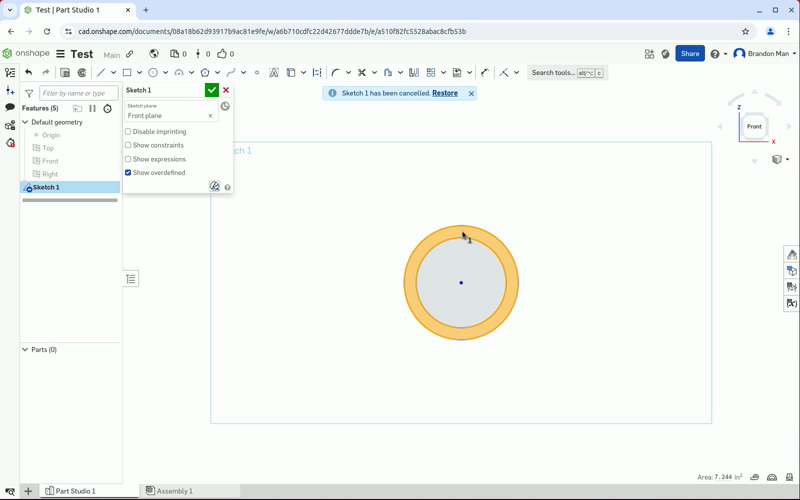
mouse_move(73, 352)
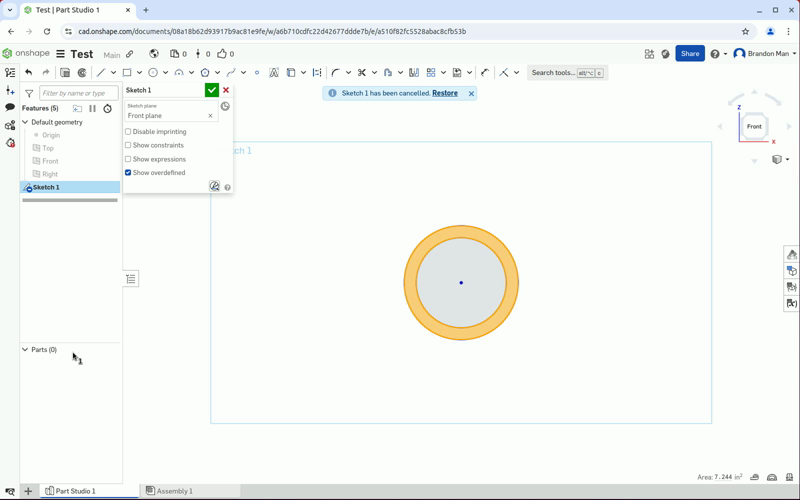
key(shift+y)
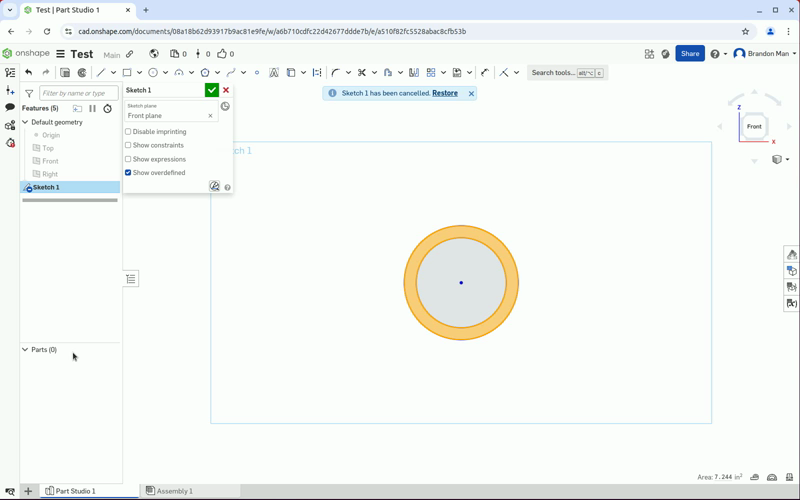
key(shift+e)
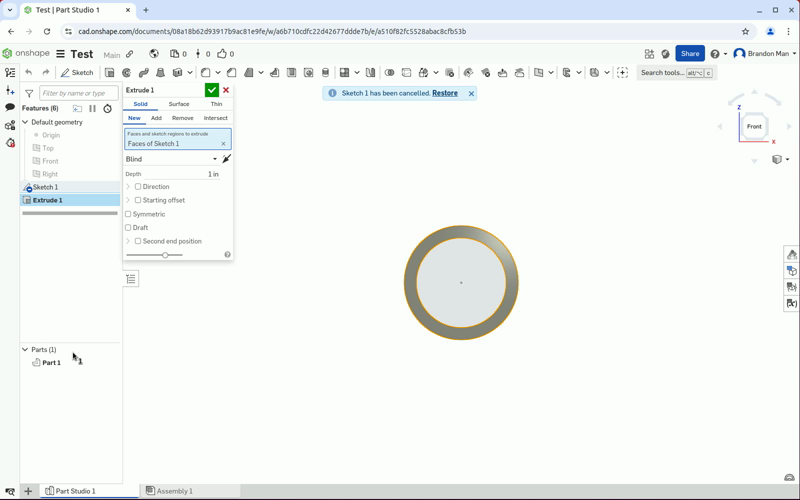
mouse_move(143, 106)
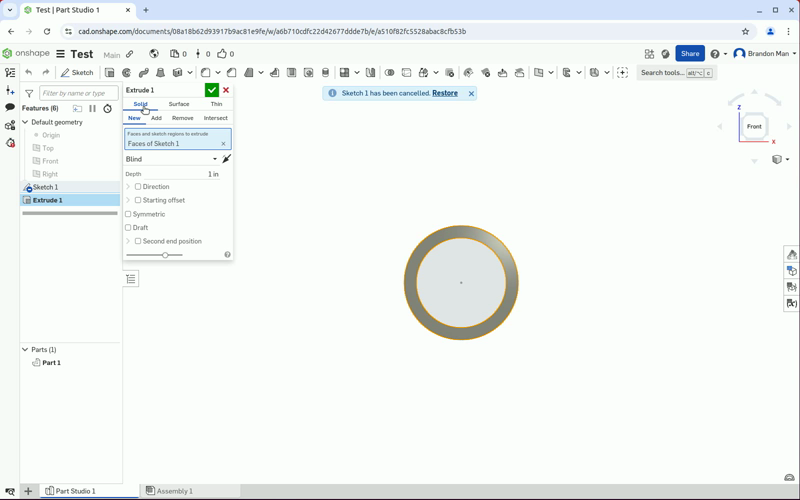
click(143, 106)
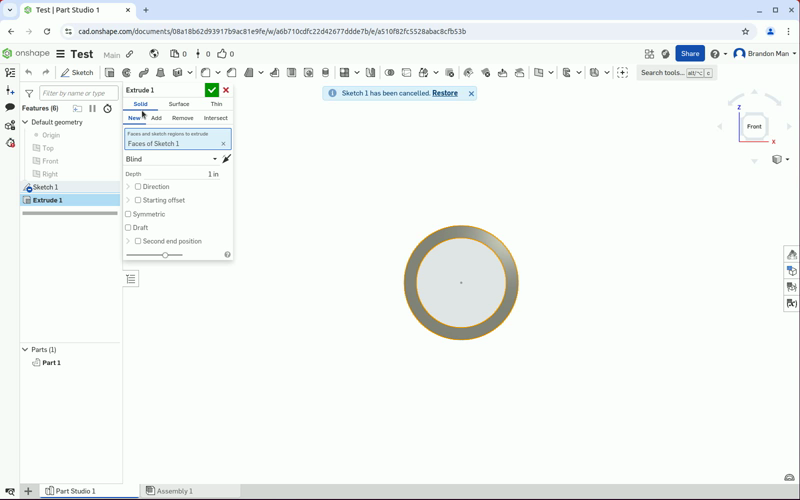
mouse_move(137, 120)
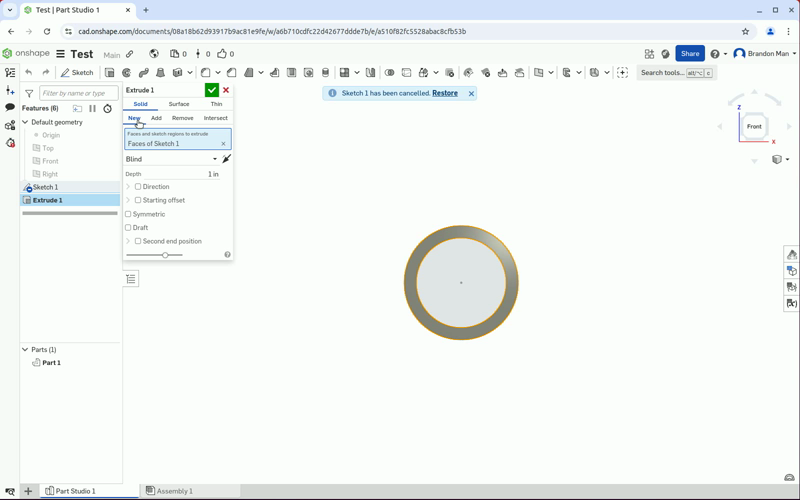
click(137, 120)
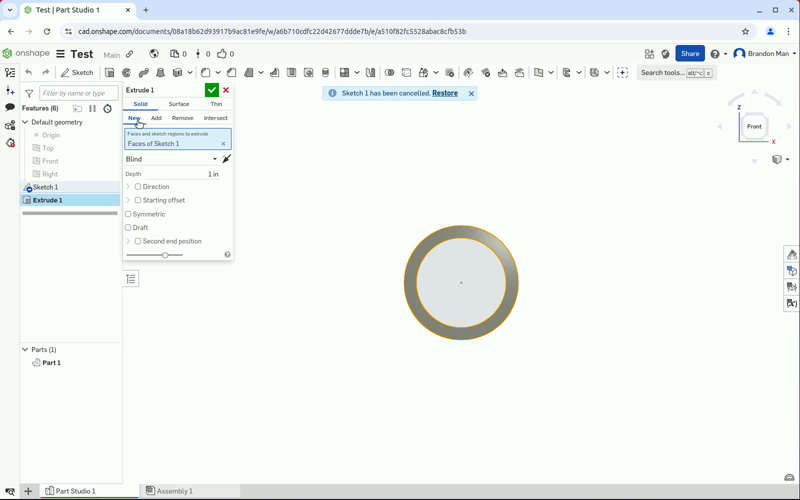
key(tab, 4)
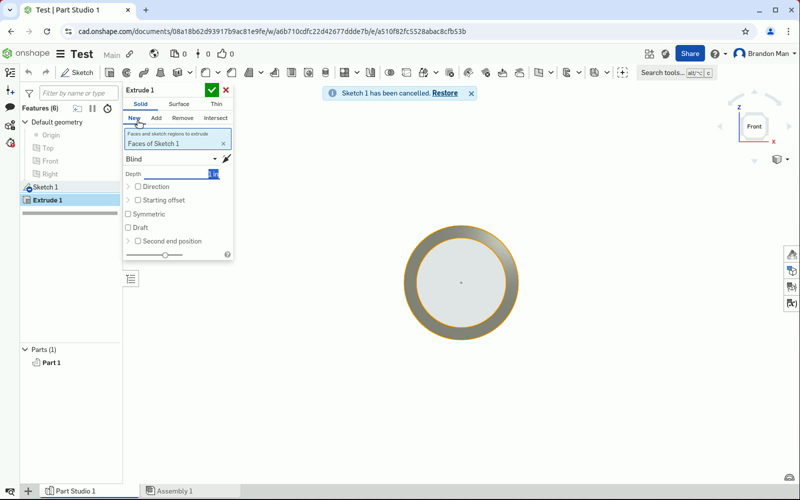
text(4.883)
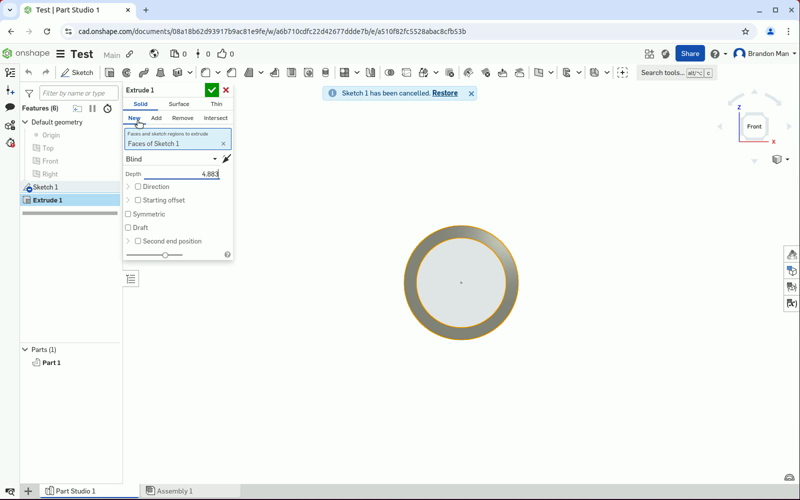
key(enter)
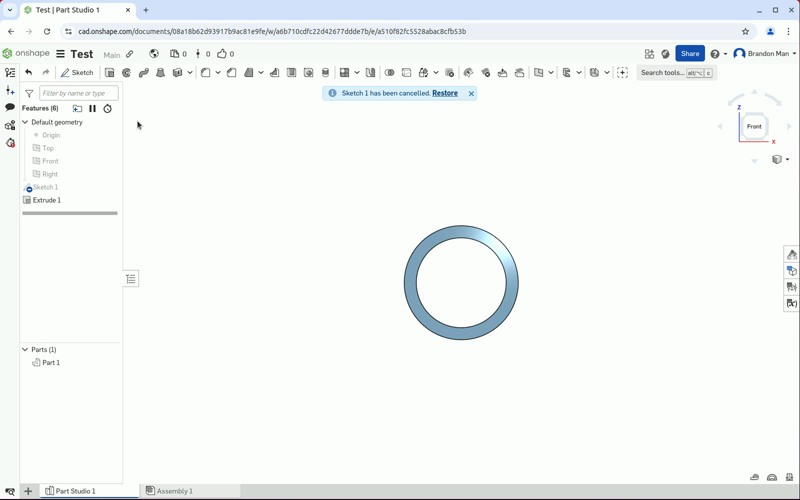
key(shift+h)
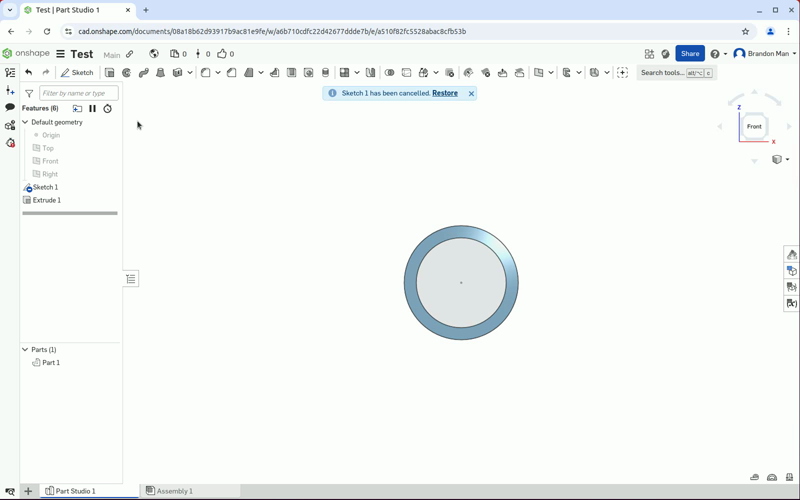
key(shift+h)
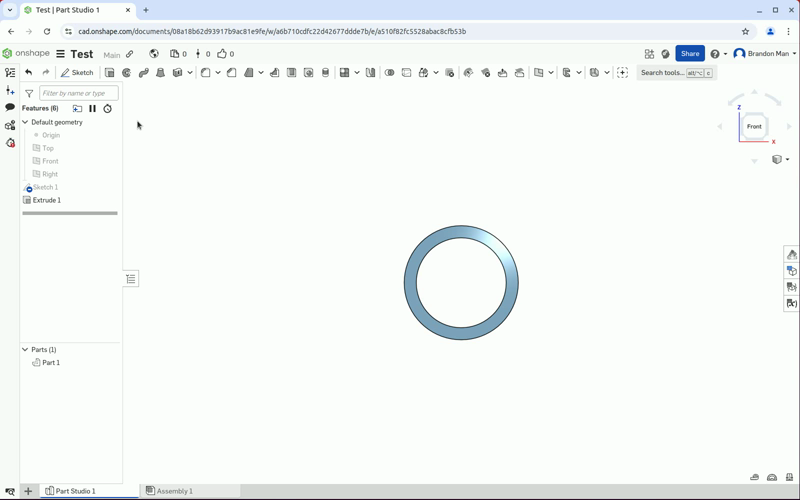
mouse_move(73, 189)
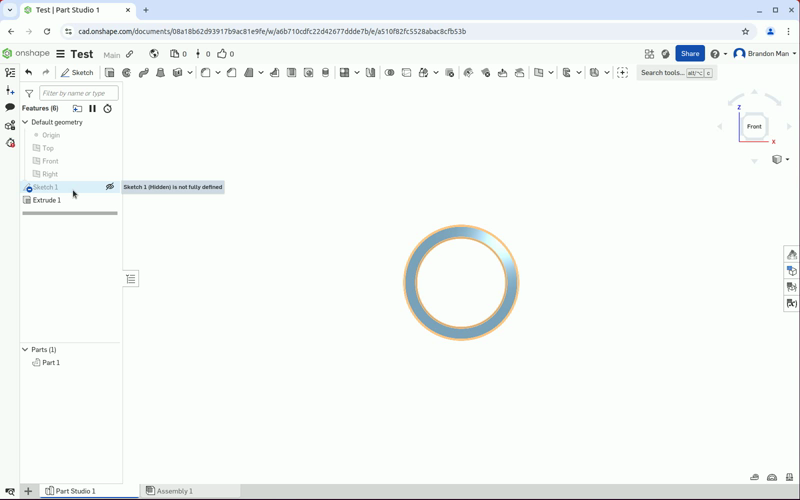
click(73, 189)
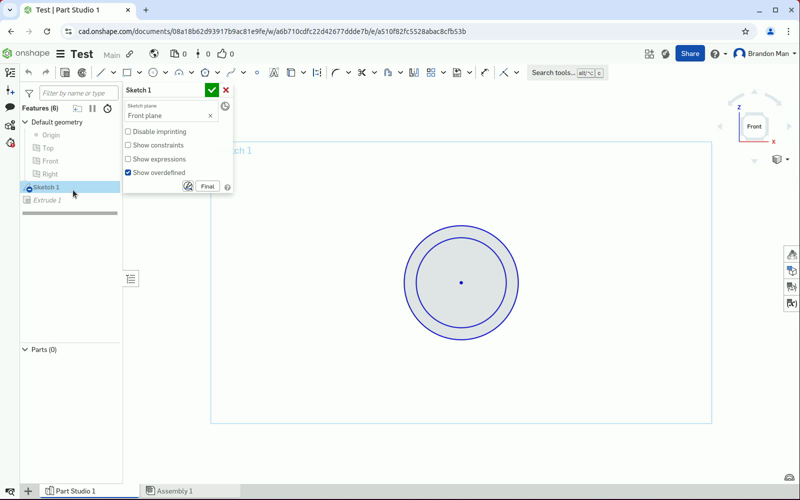
mouse_move(229, 92)
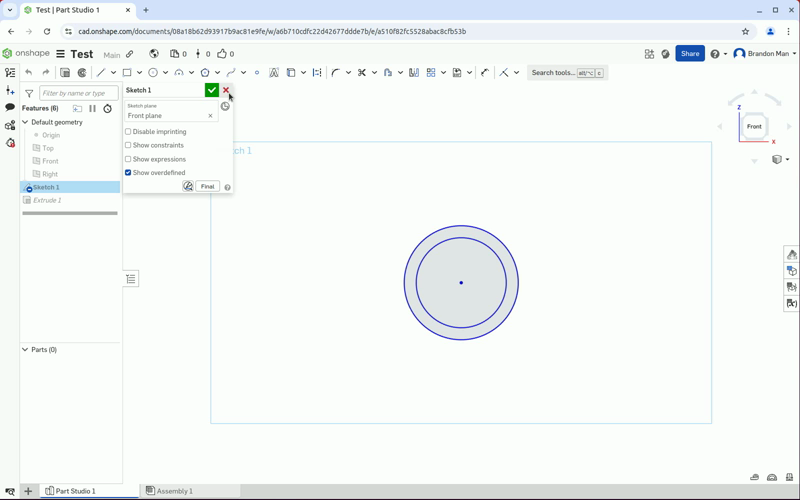
click(229, 92)
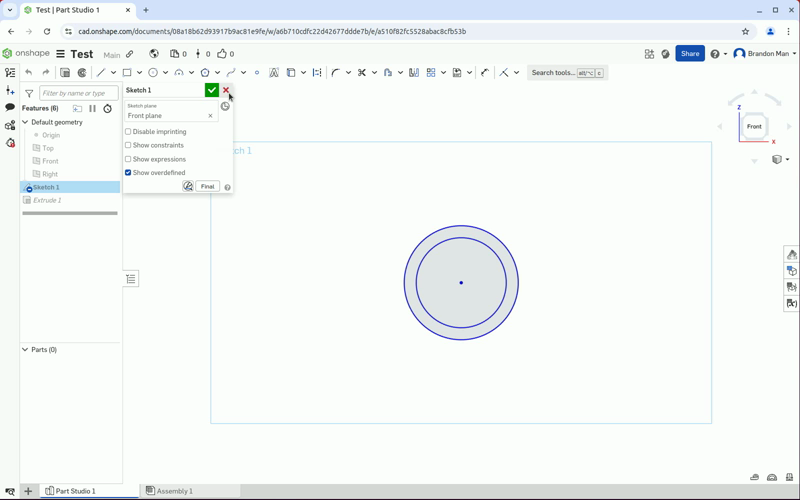
key(shift+s)
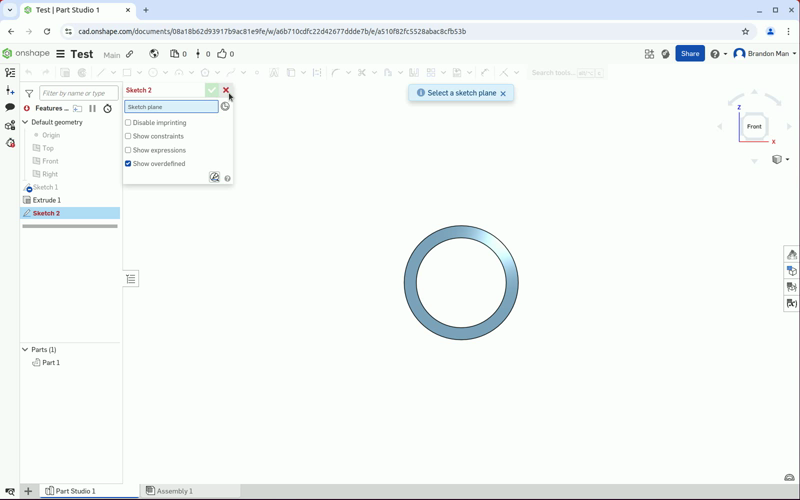
mouse_move(73, 163)
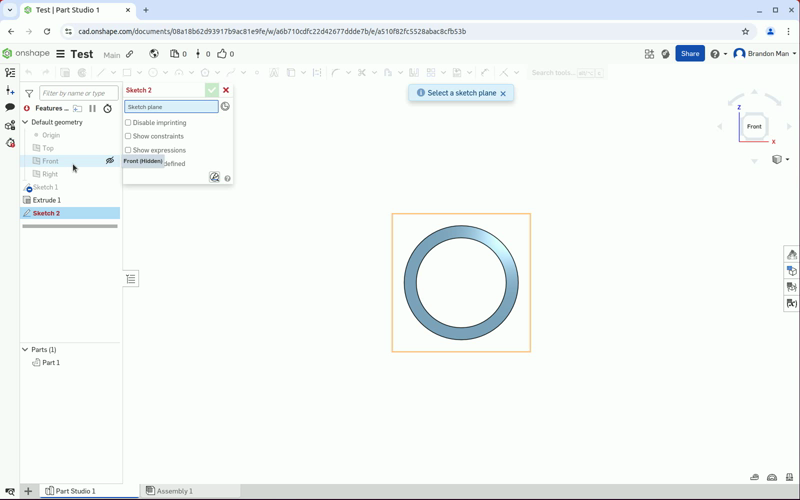
click(73, 163)
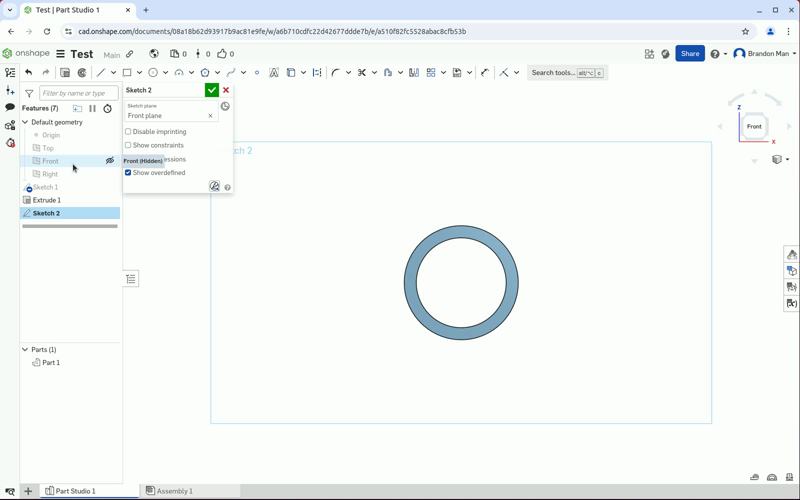
mouse_move(73, 352)
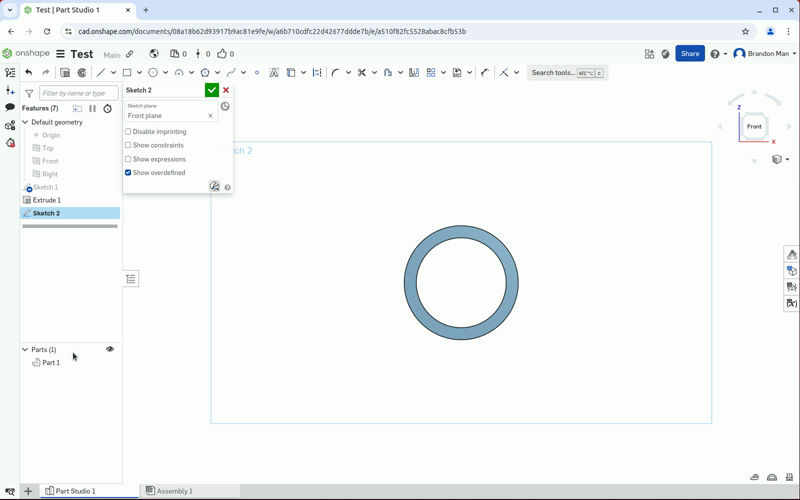
key(y)
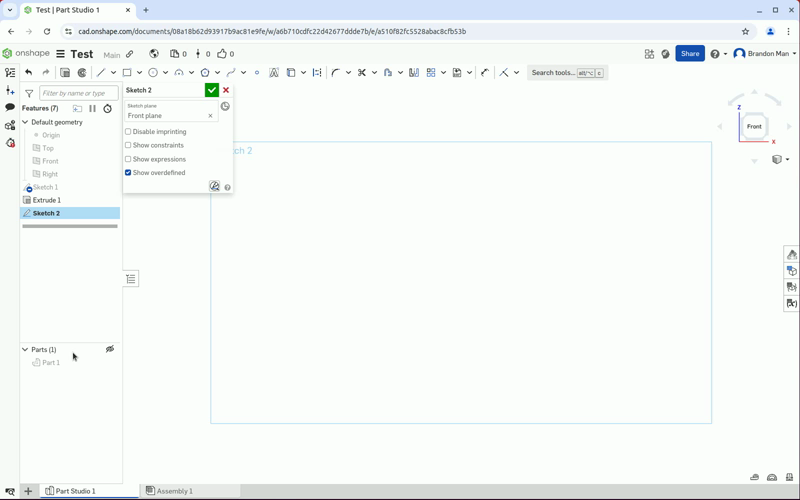
key(l)
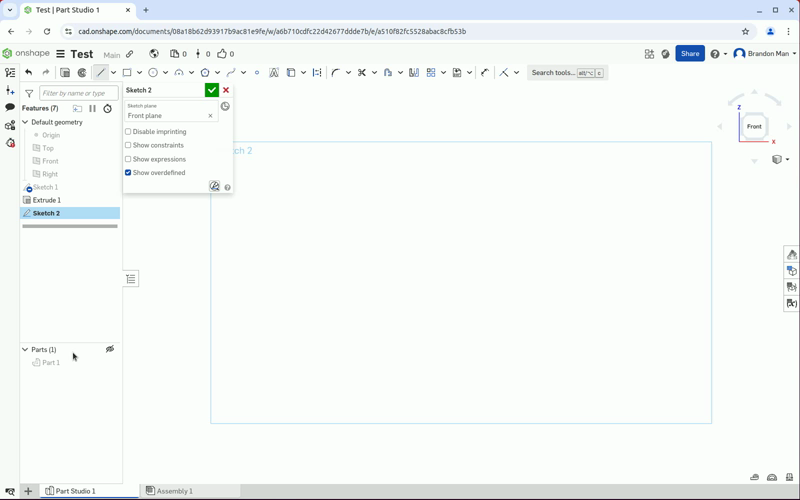
key_down(shift)
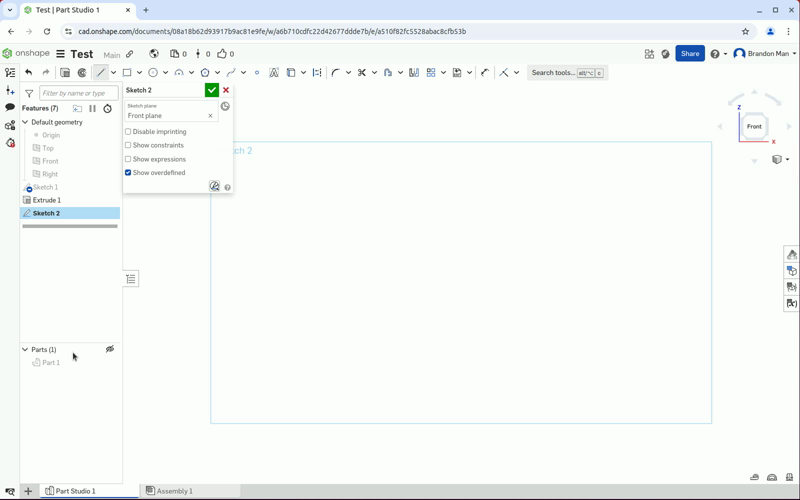
mouse_move(379, 363)
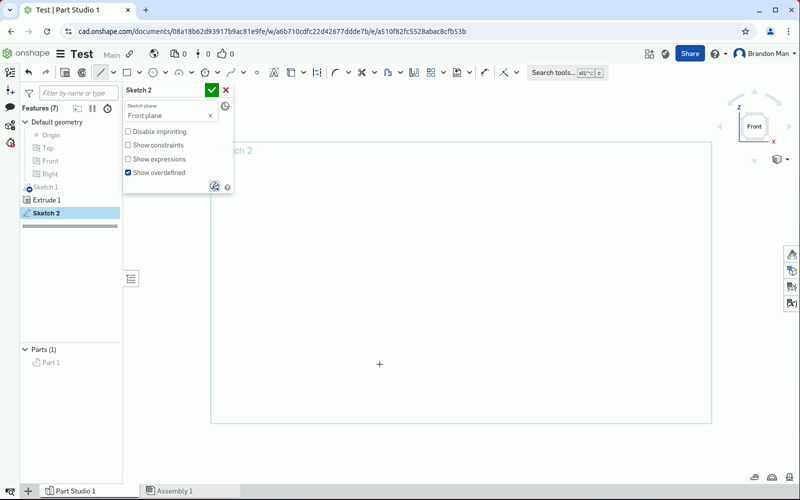
click(379, 363)
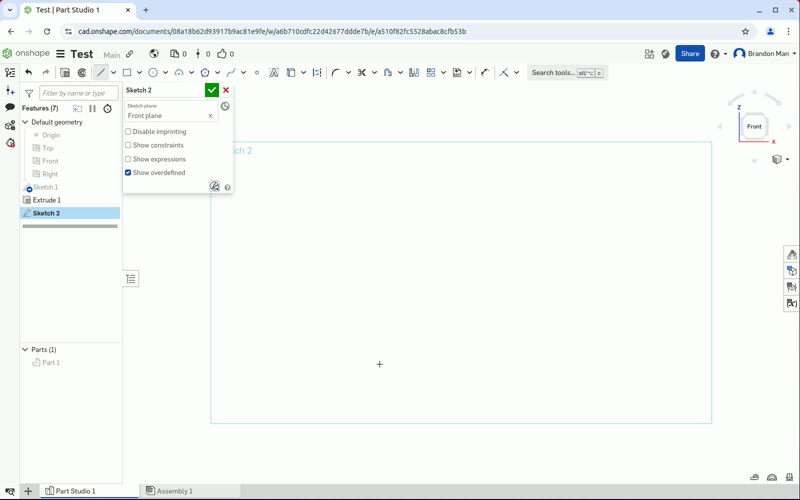
key_up(shift)
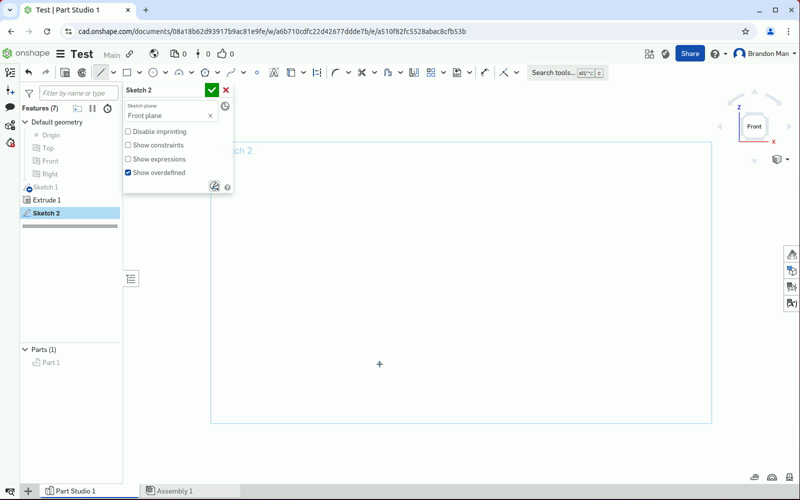
key_down(shift)
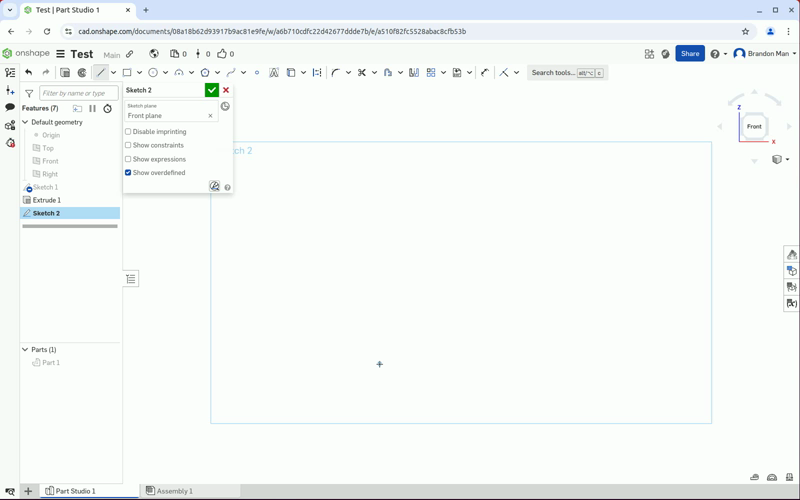
mouse_move(540, 363)
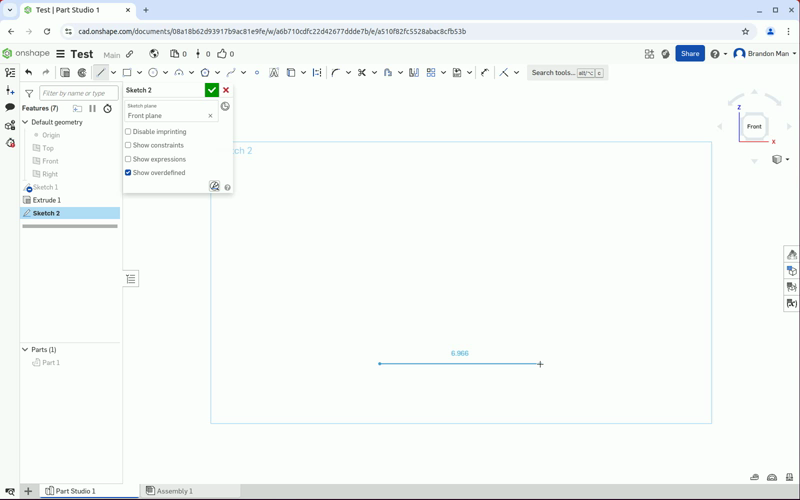
click(540, 363)
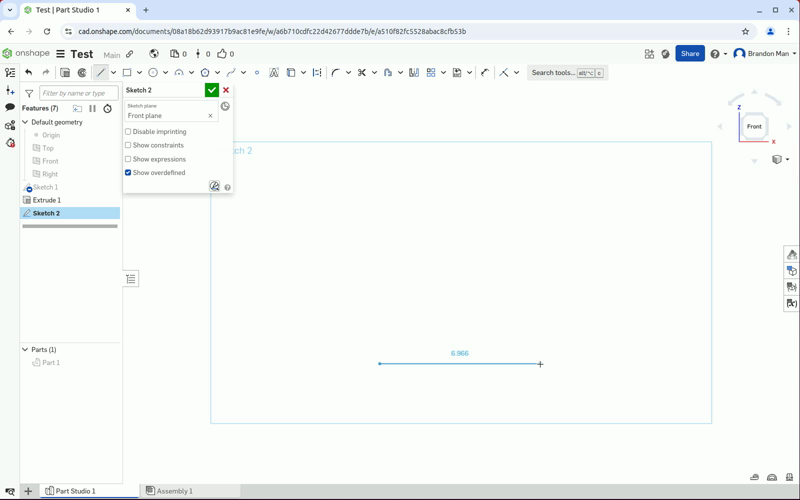
key_up(shift)
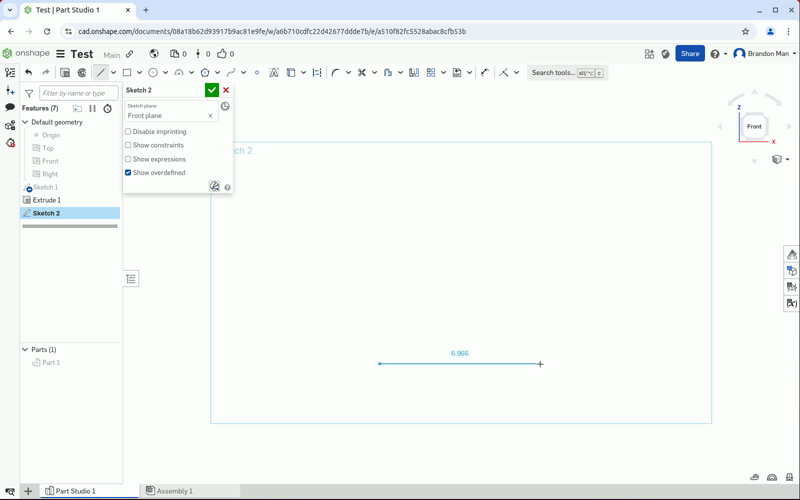
key_down(shift)
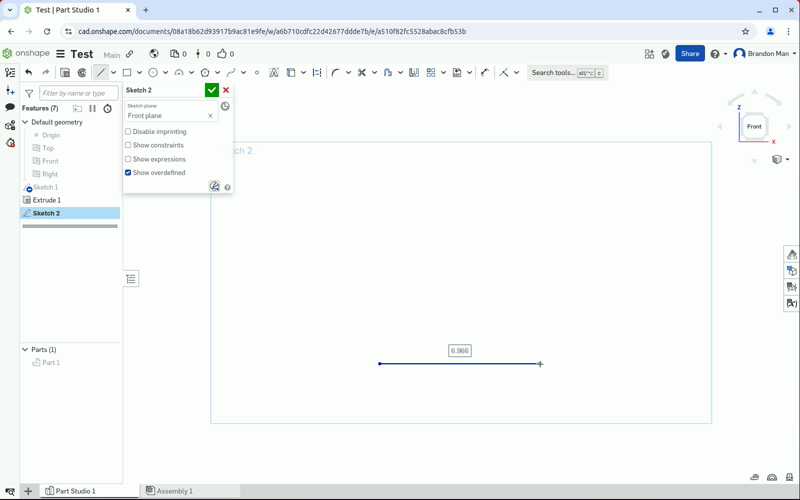
mouse_move(540, 203)
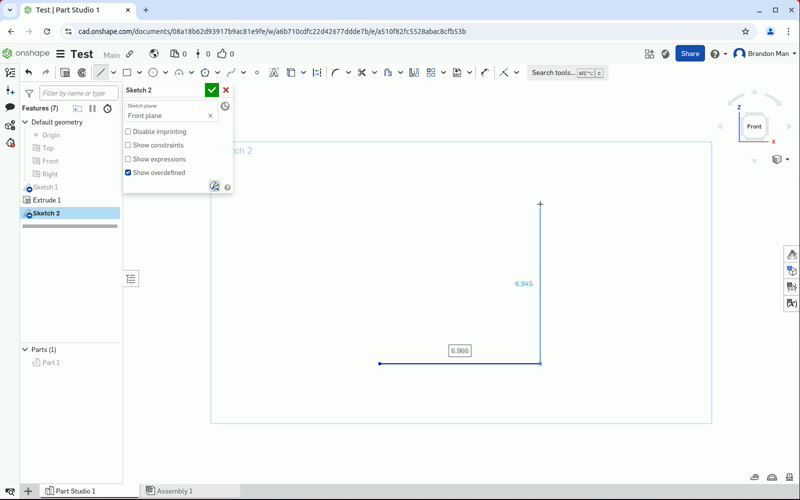
click(540, 203)
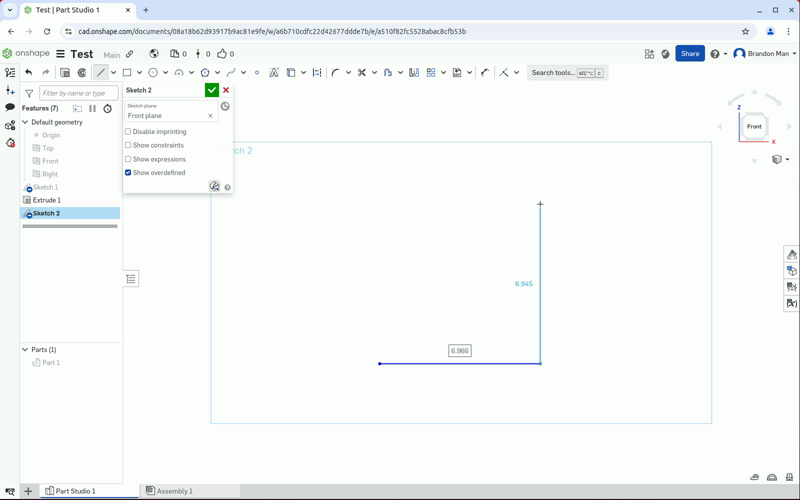
key_up(shift)
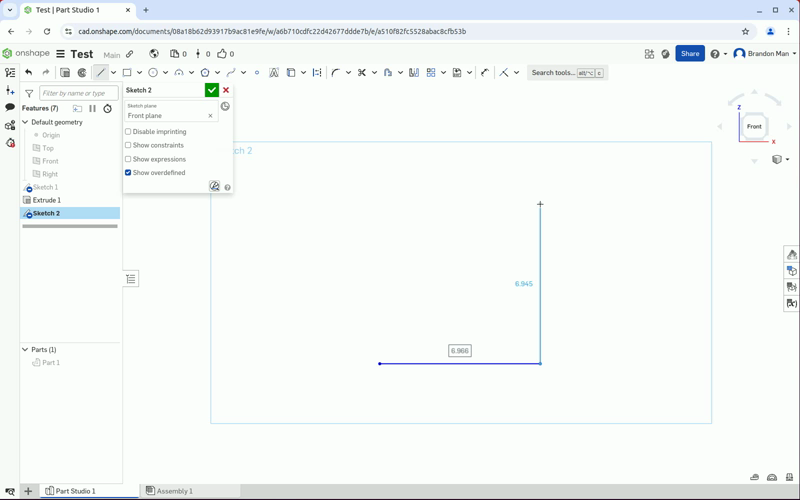
key_down(shift)
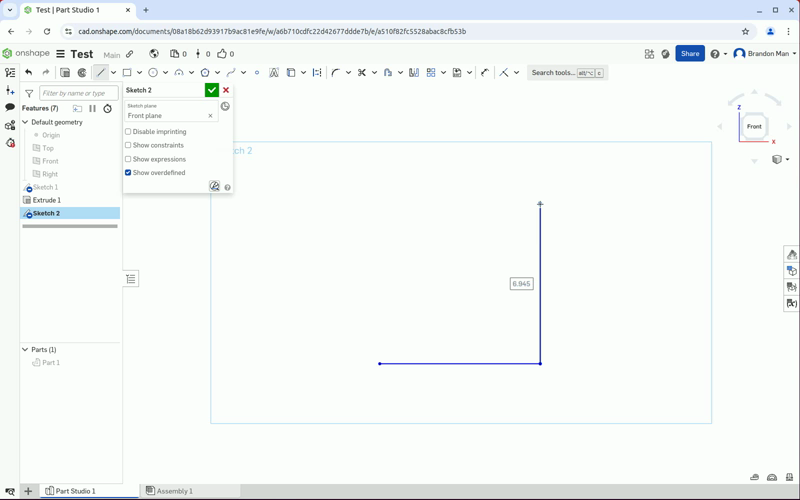
mouse_move(379, 203)
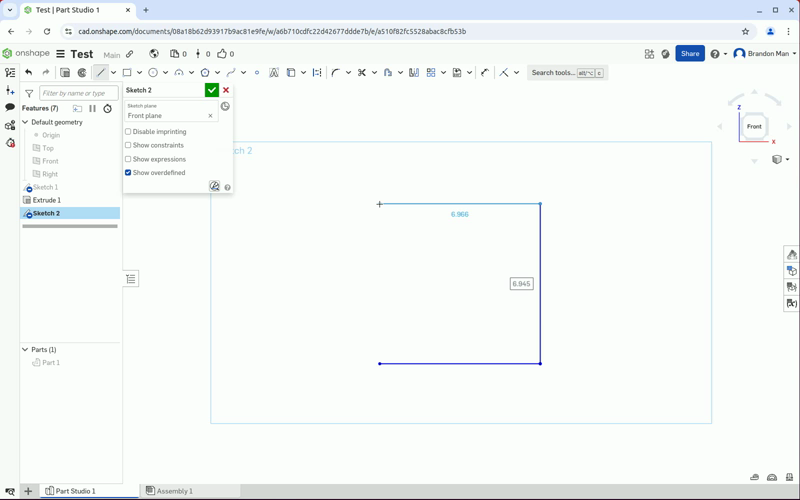
click(379, 203)
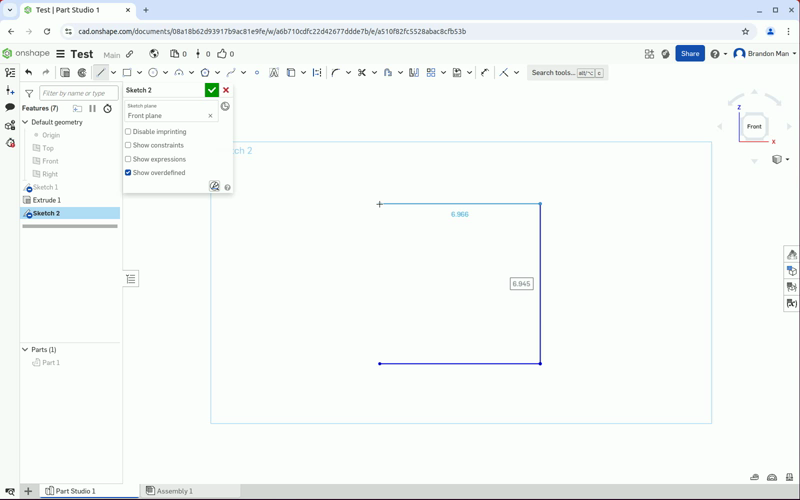
key_up(shift)
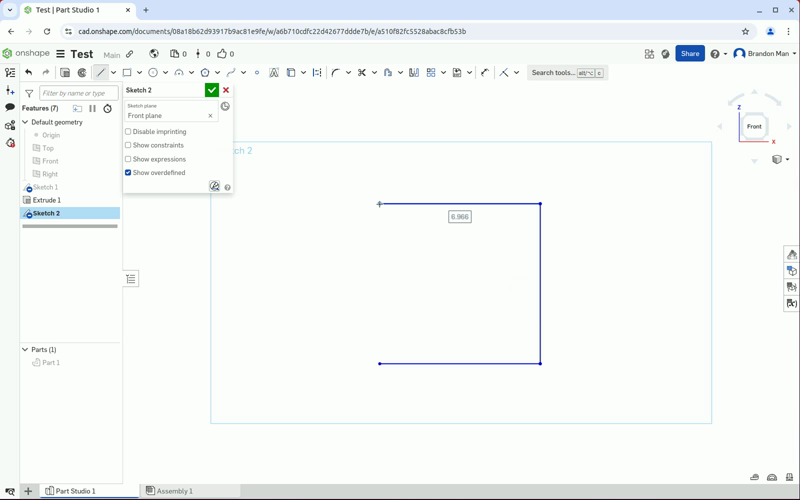
key_down(shift)
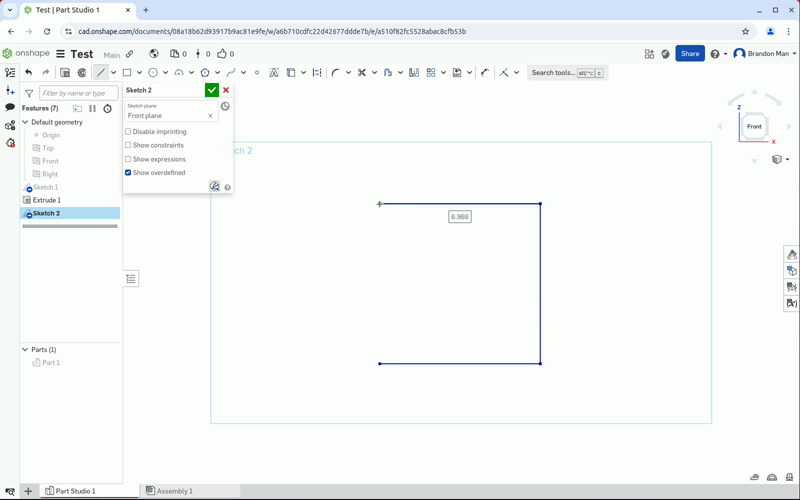
mouse_move(379, 363)
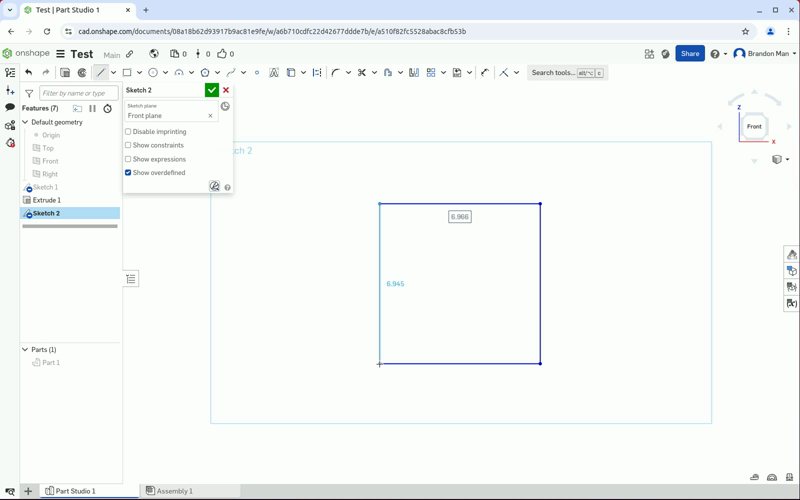
key_up(shift)
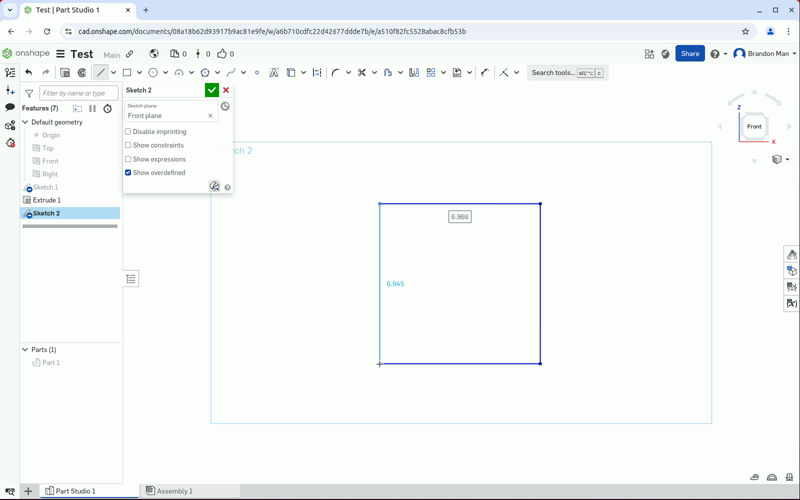
click(379, 363)
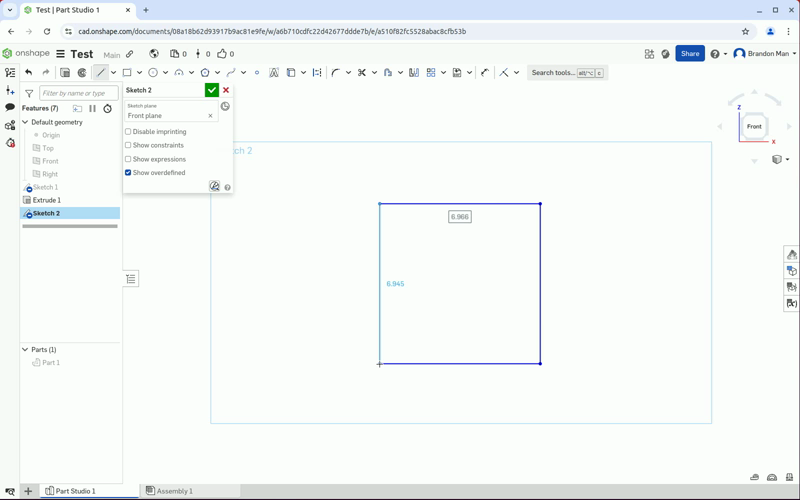
key(esc)
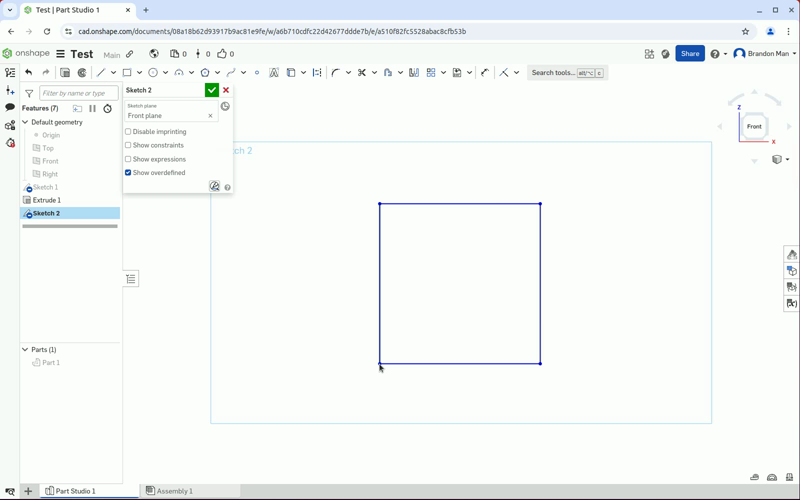
key(c)
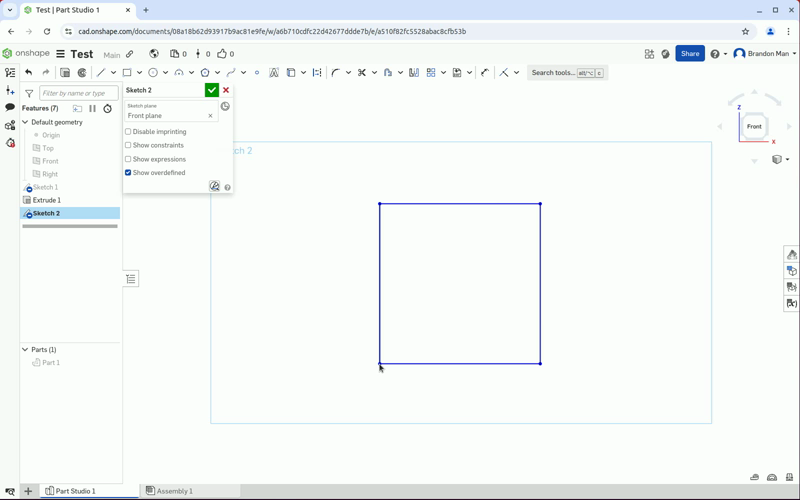
key_down(shift)
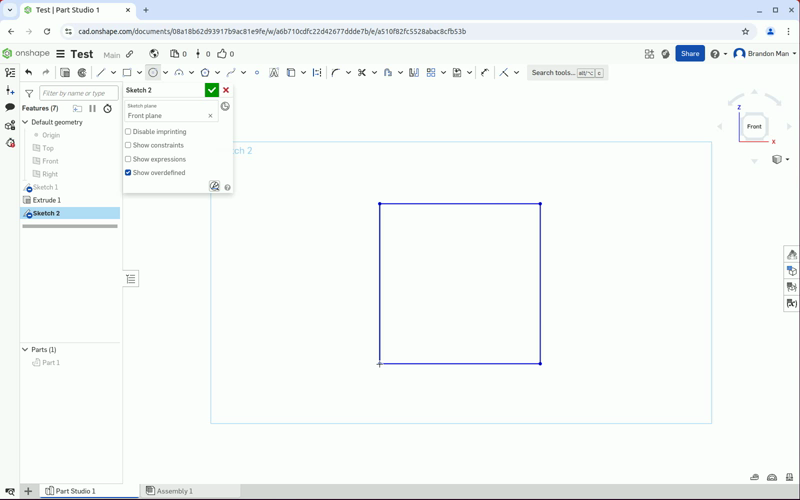
mouse_move(460, 282)
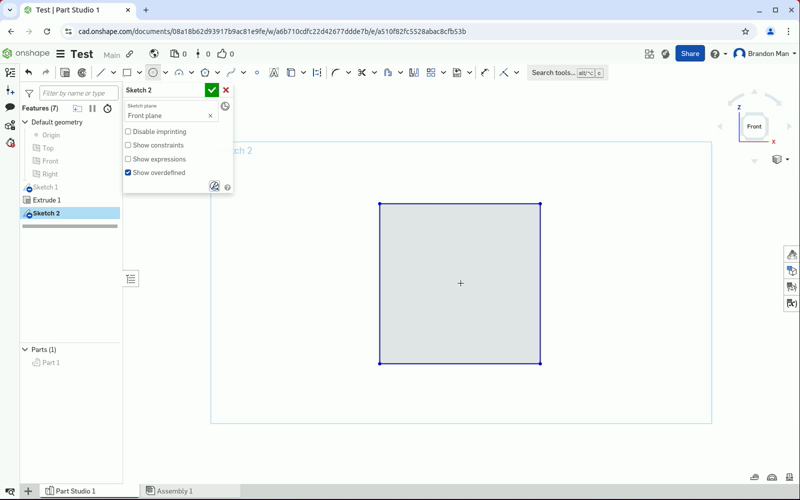
click(460, 282)
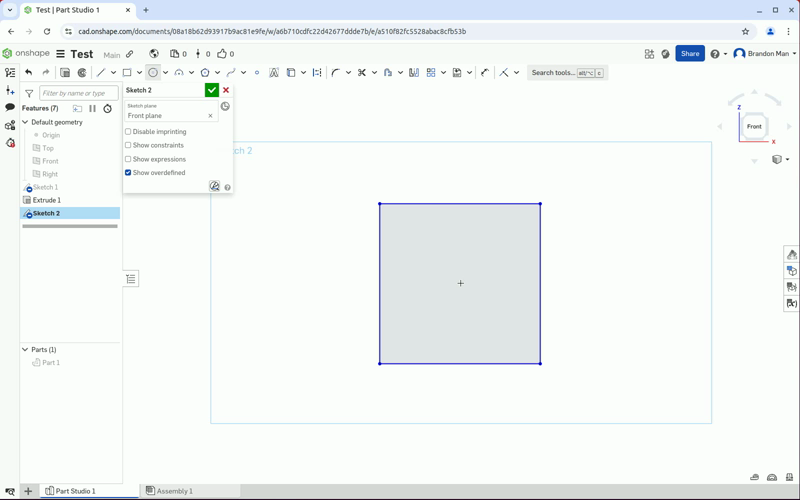
key_up(shift)
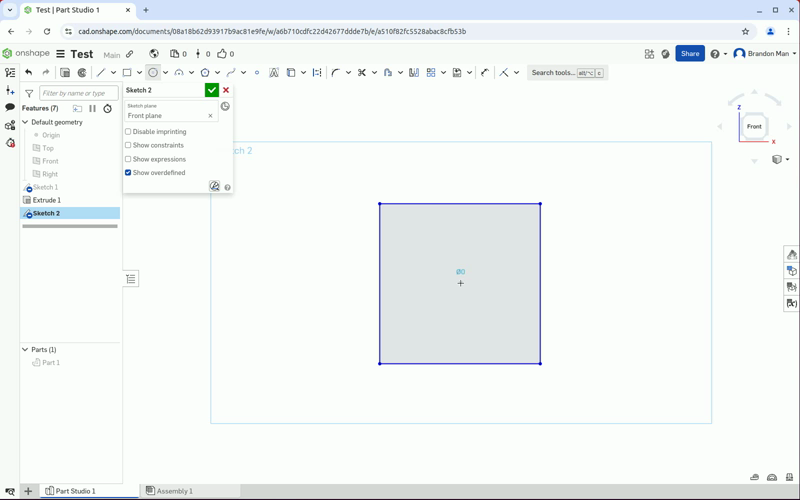
mouse_move(516, 282)
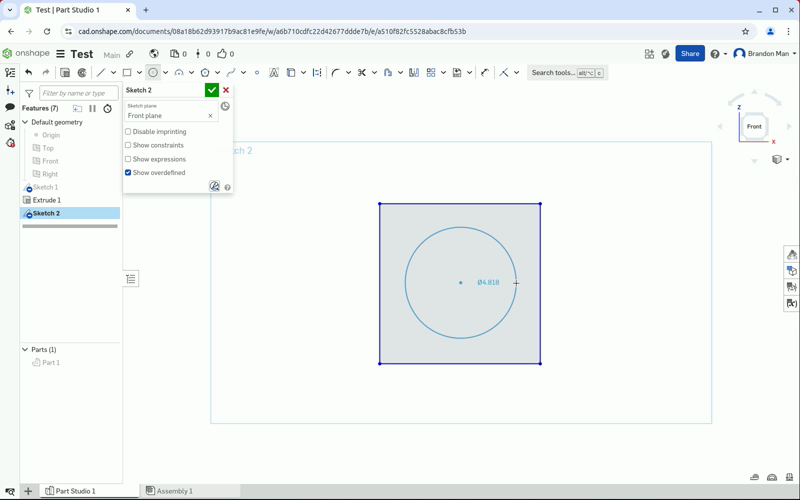
click(516, 282)
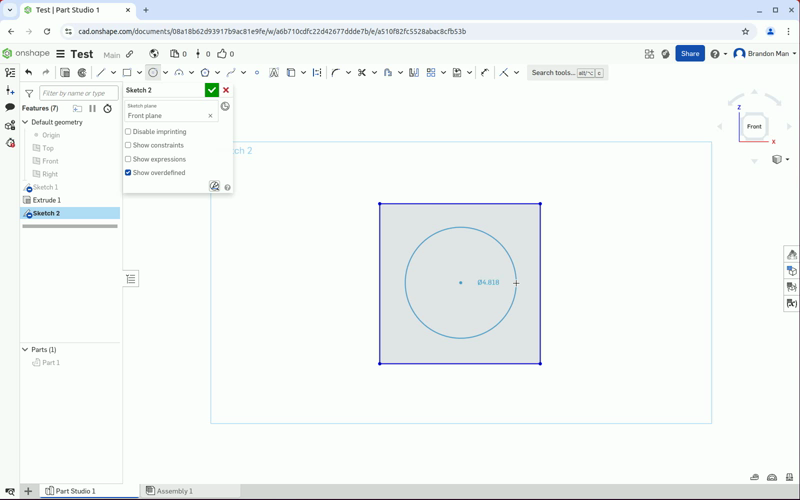
key(esc)
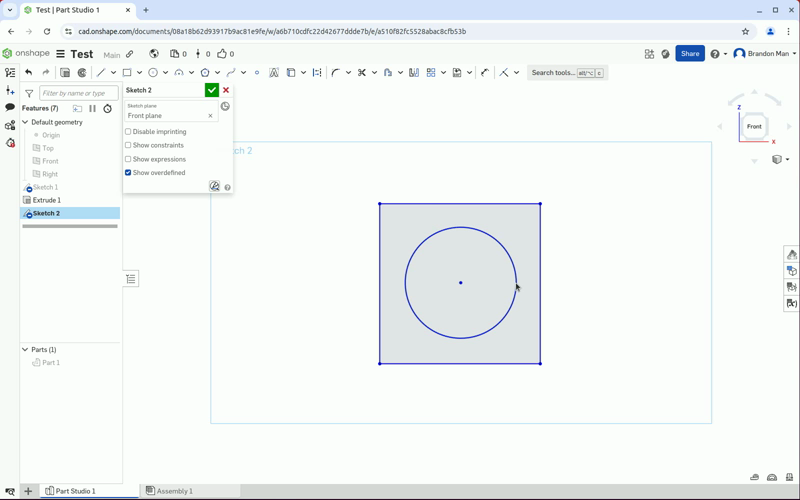
mouse_move(420, 339)
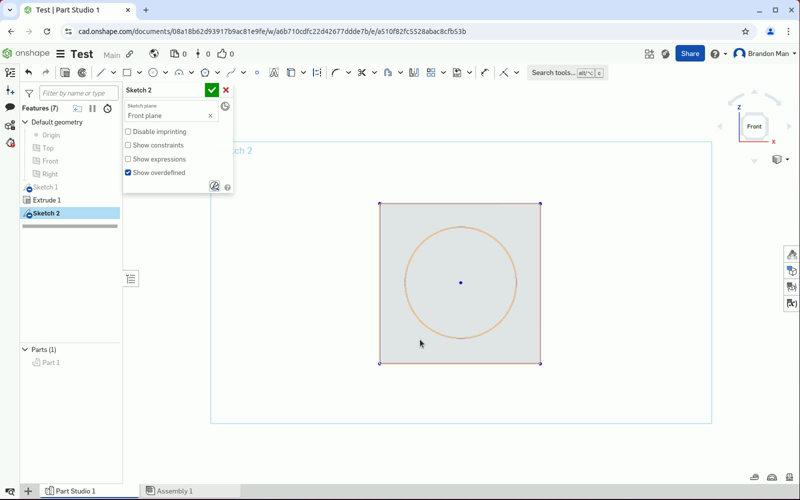
click(420, 339)
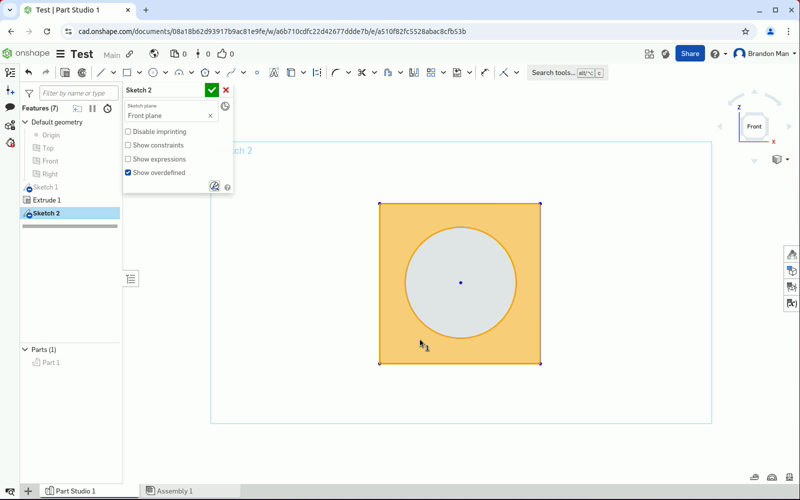
mouse_move(73, 352)
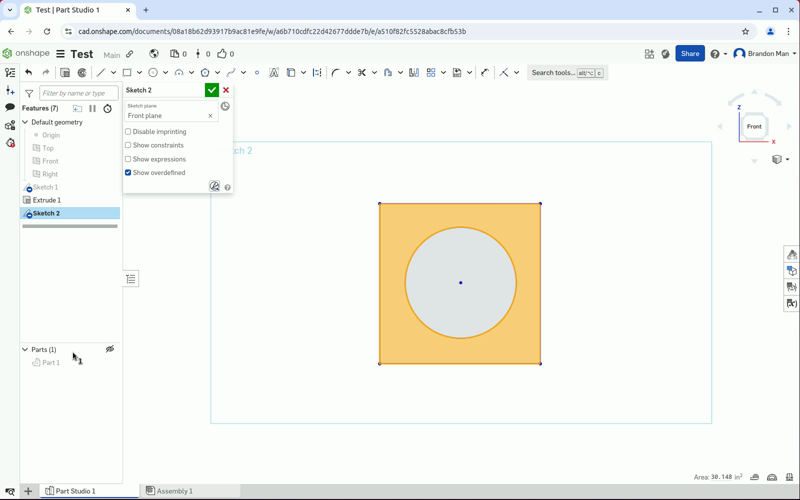
key(shift+y)
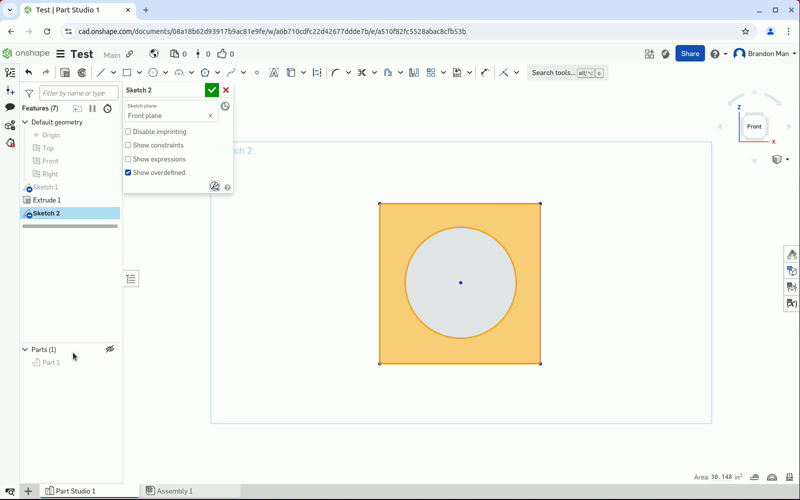
key(shift+e)
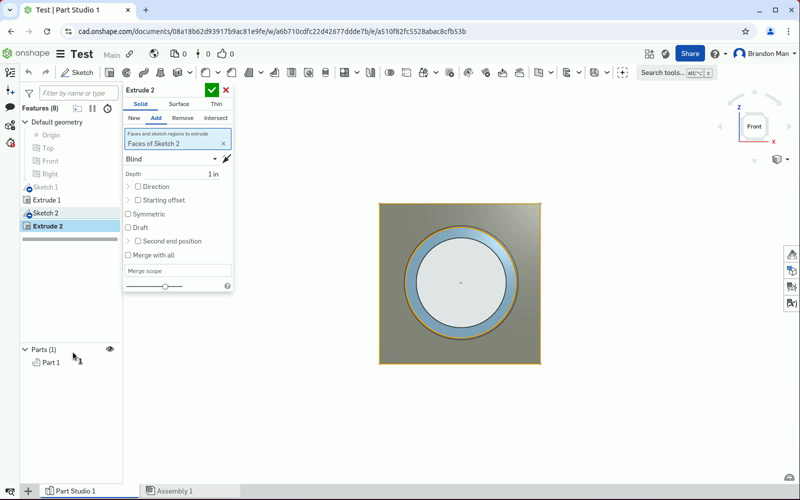
mouse_move(143, 106)
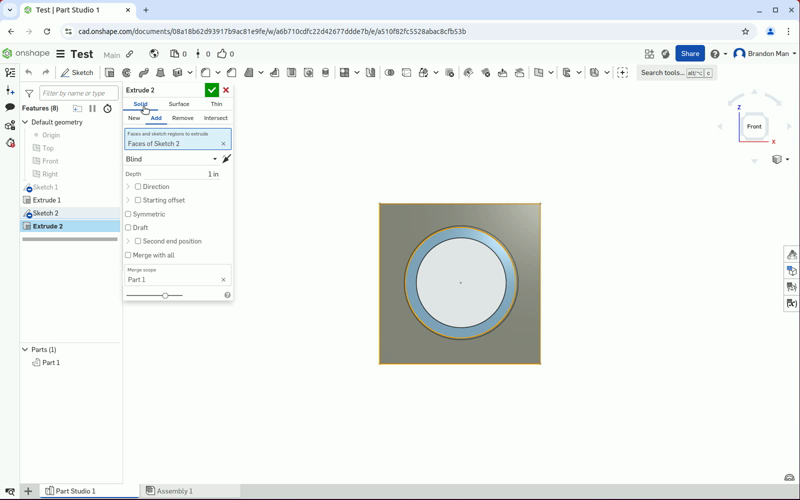
click(143, 106)
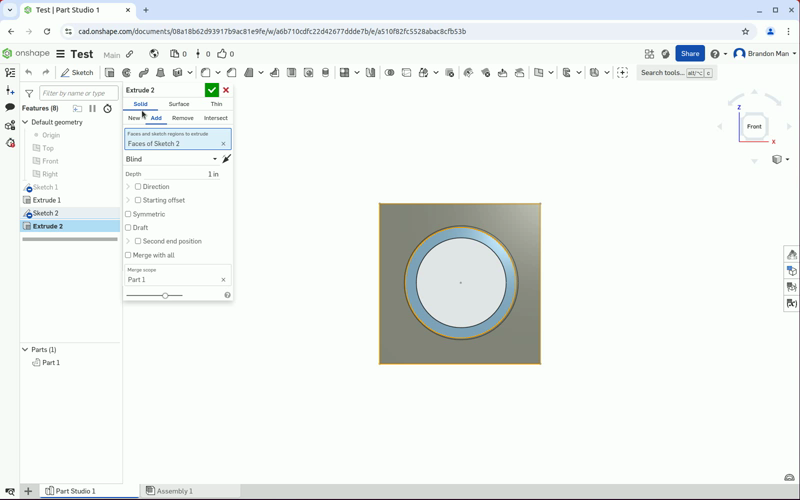
mouse_move(137, 120)
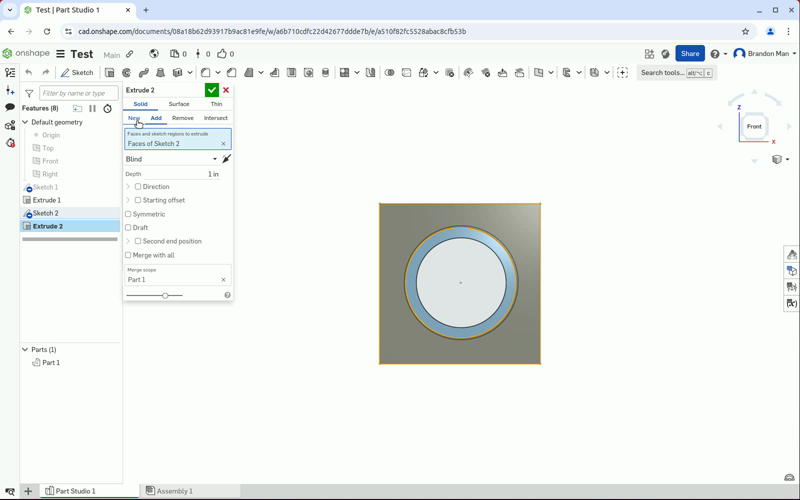
click(137, 120)
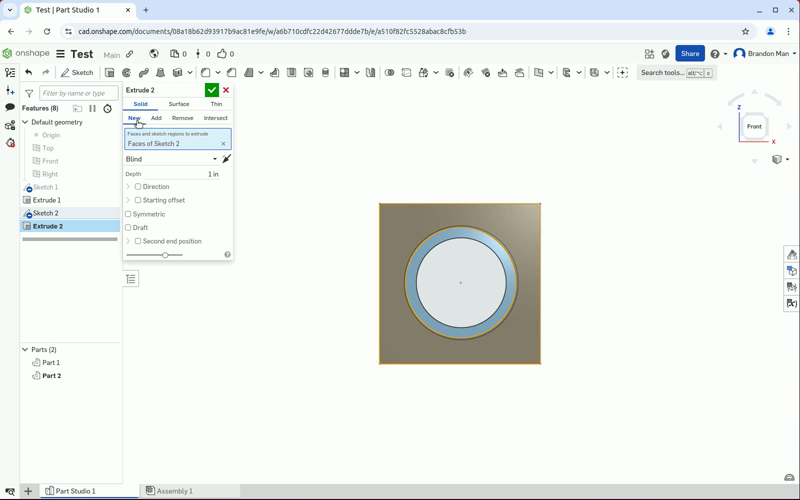
key(tab, 4)
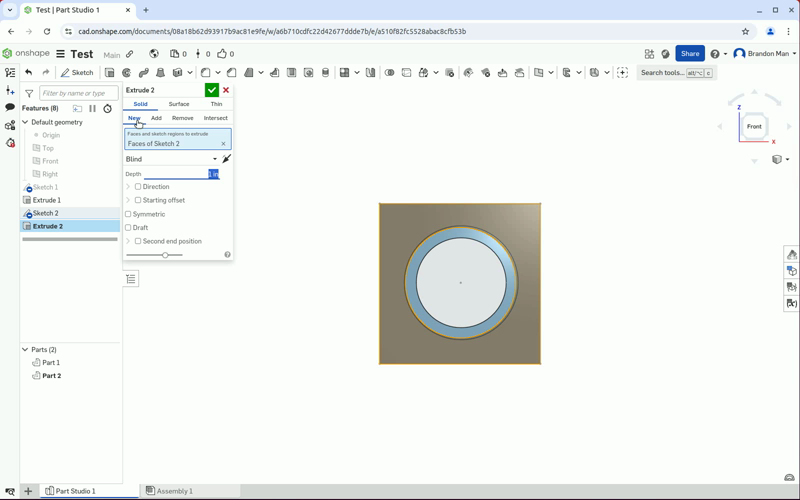
text(2.798)
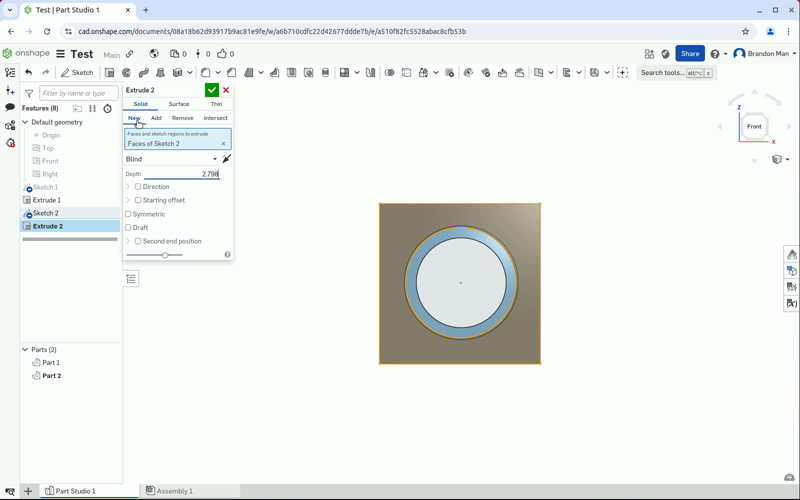
key(enter)
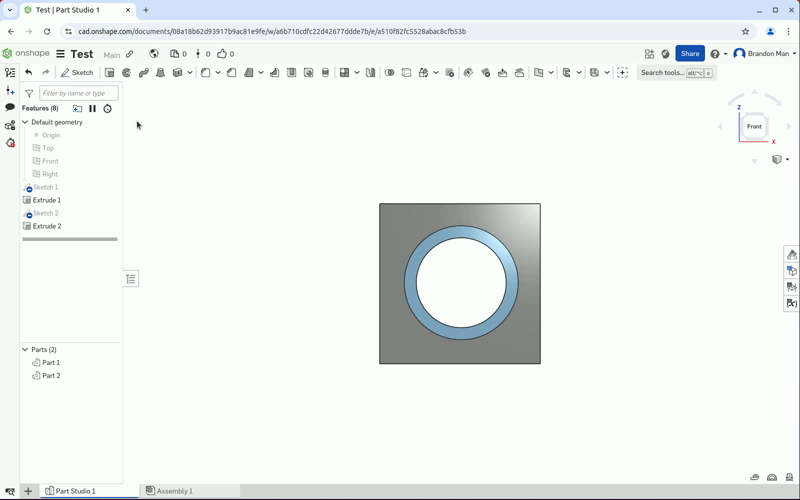
key(shift+h)
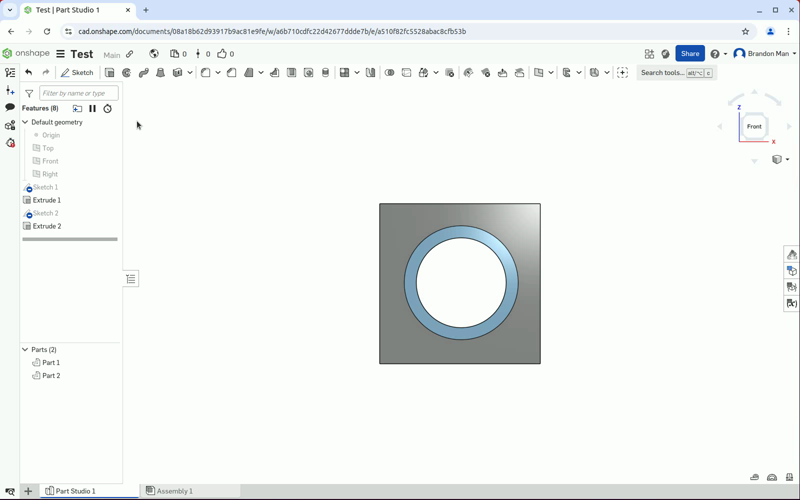
key(shift+h)
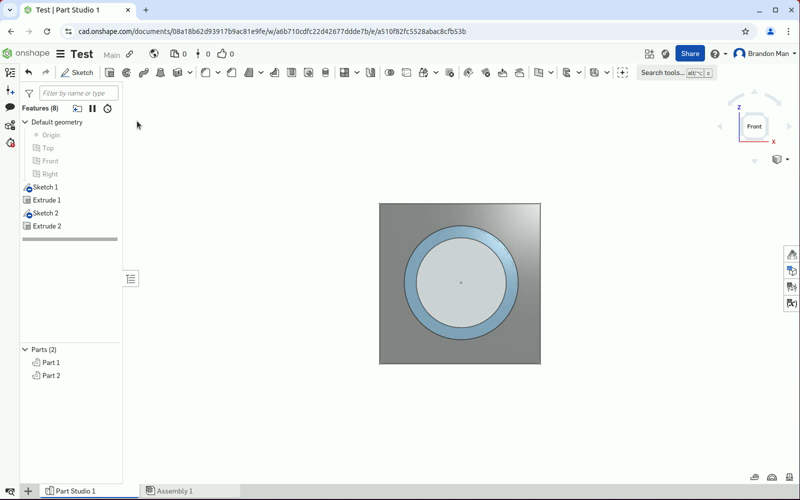
key(shift+7)
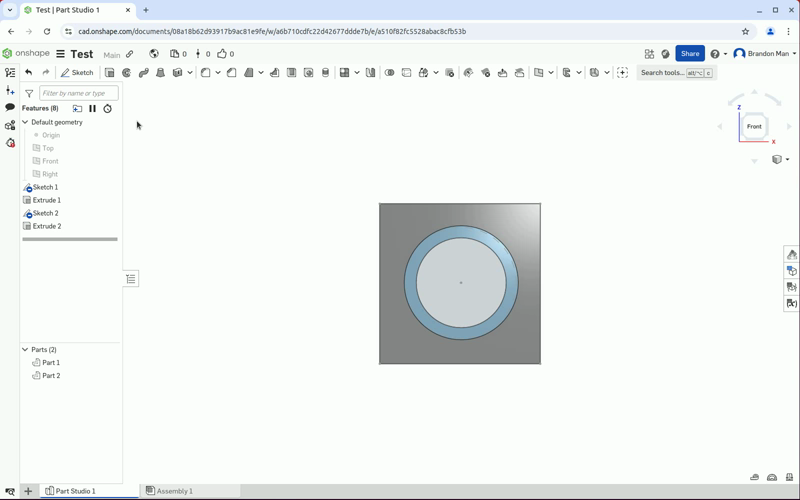
key(left, 2)
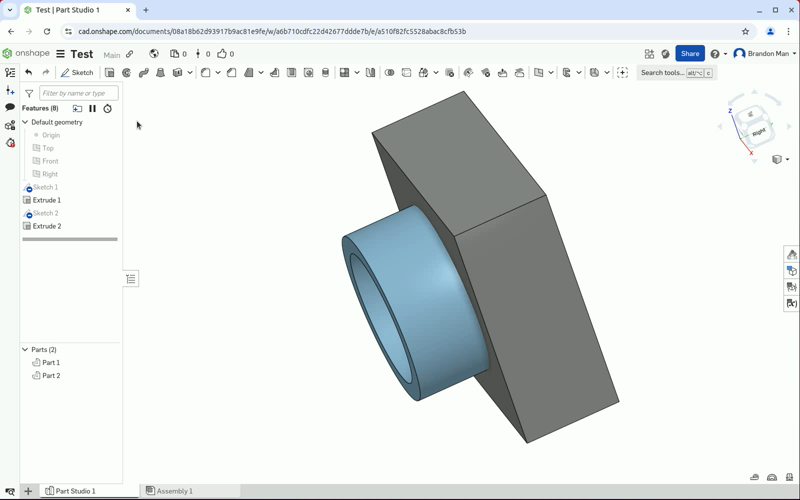
key(down, 2)
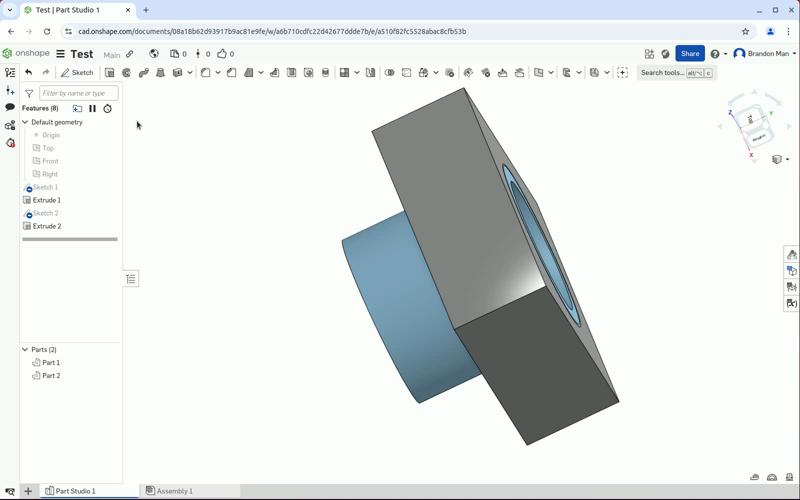
key(up, 2)
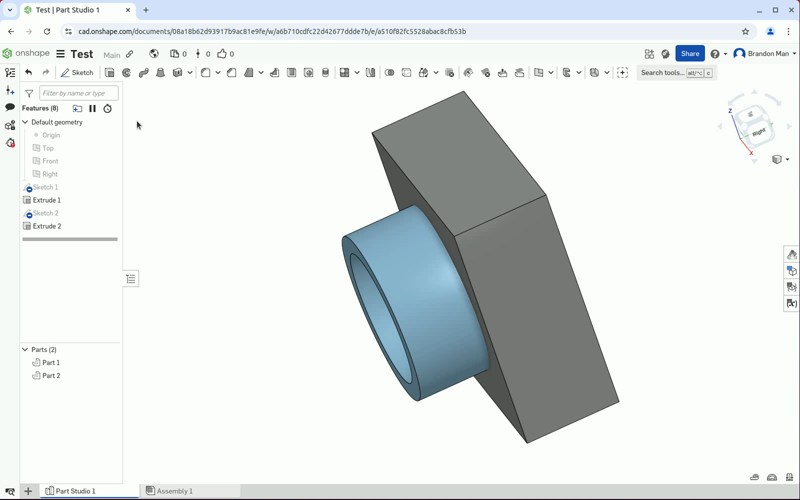
key(right, 2)
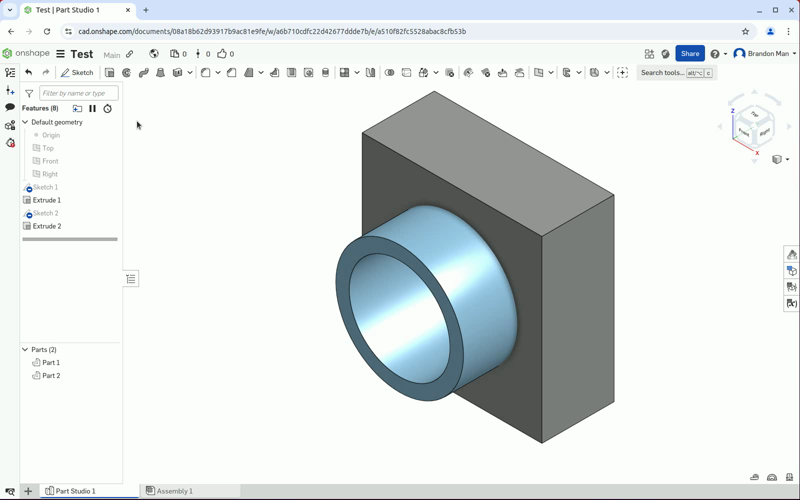
mouse_move(73, 189)
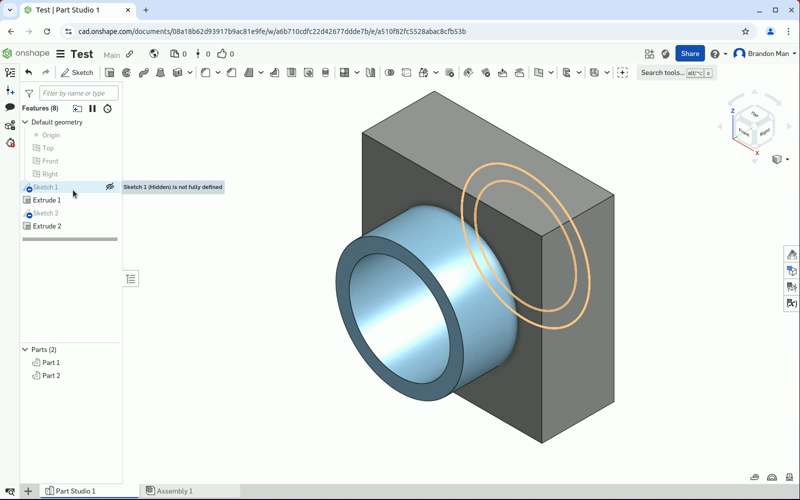
click(73, 189)